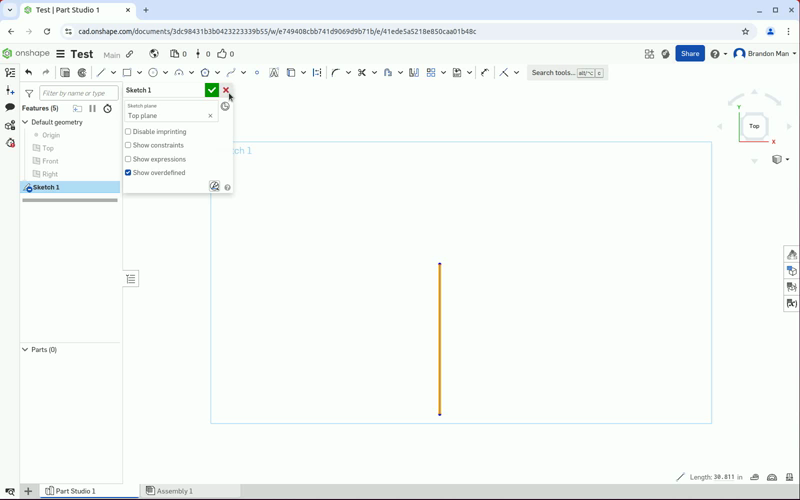
key(shift+h)
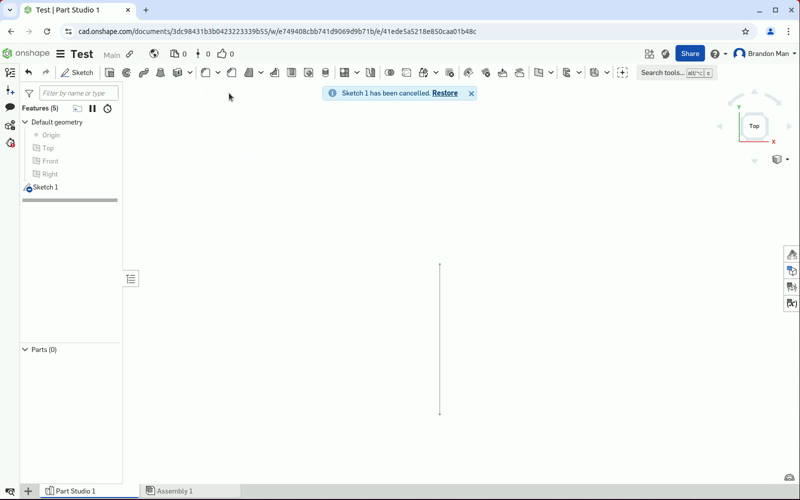
key(shift+s)
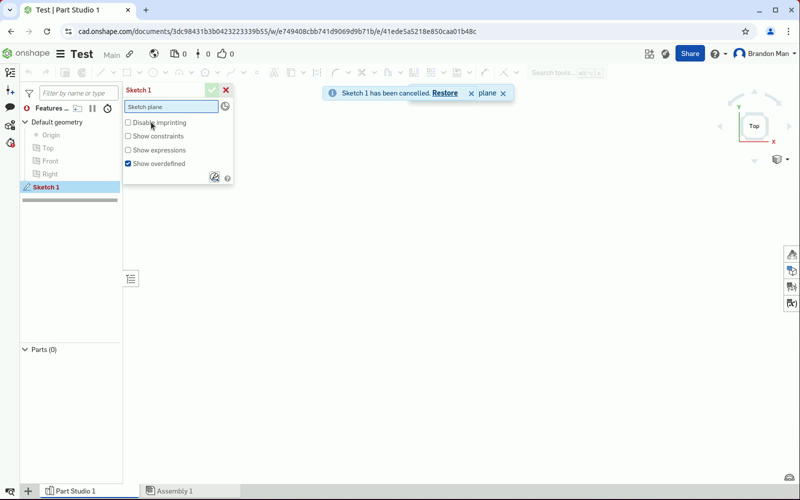
mouse_move(73, 150)
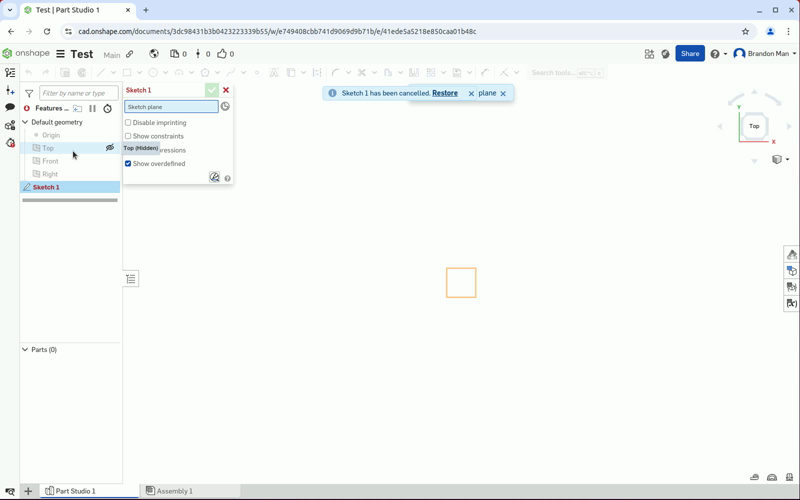
click(73, 150)
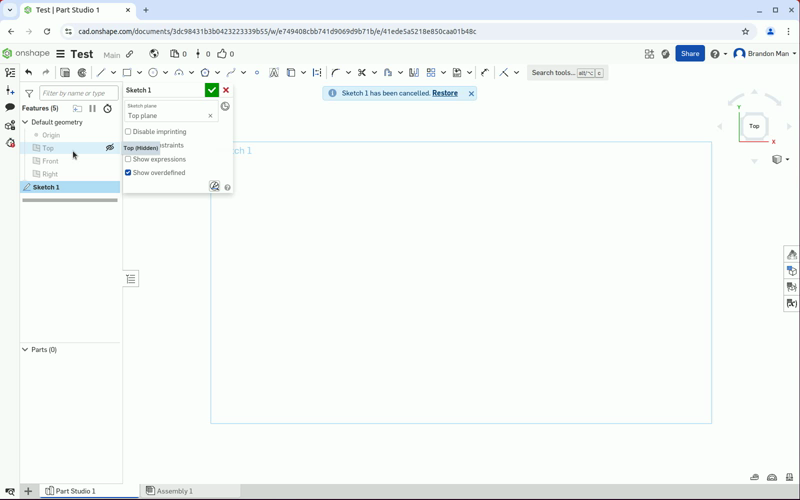
mouse_move(73, 352)
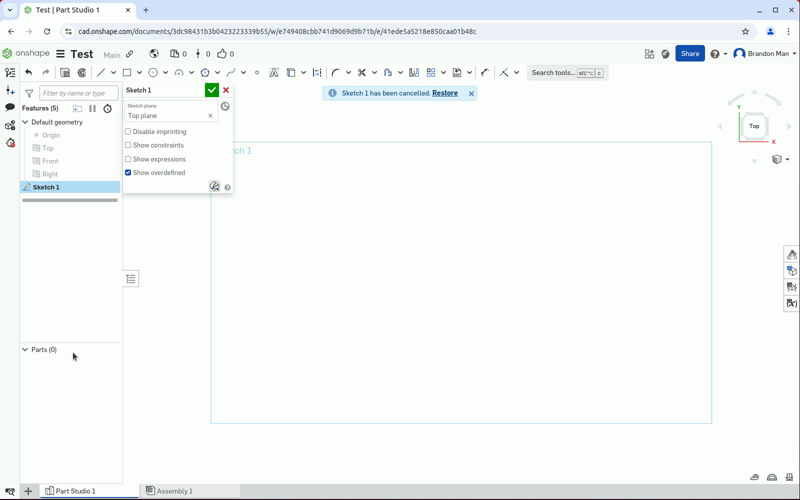
key(y)
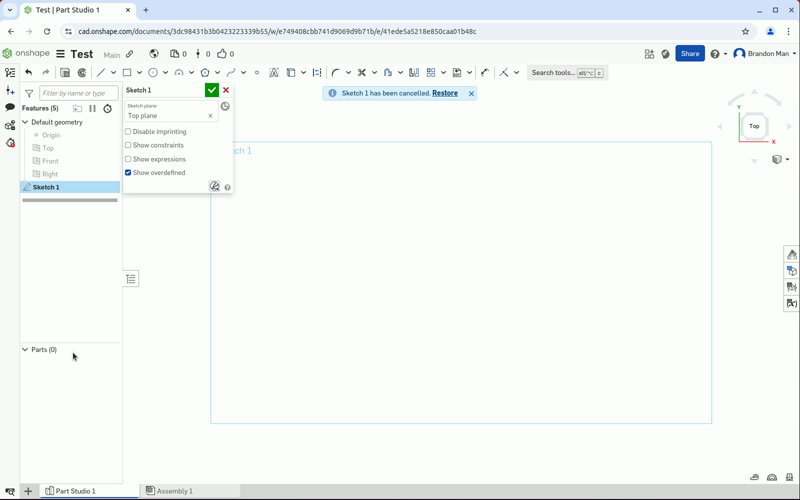
key(l)
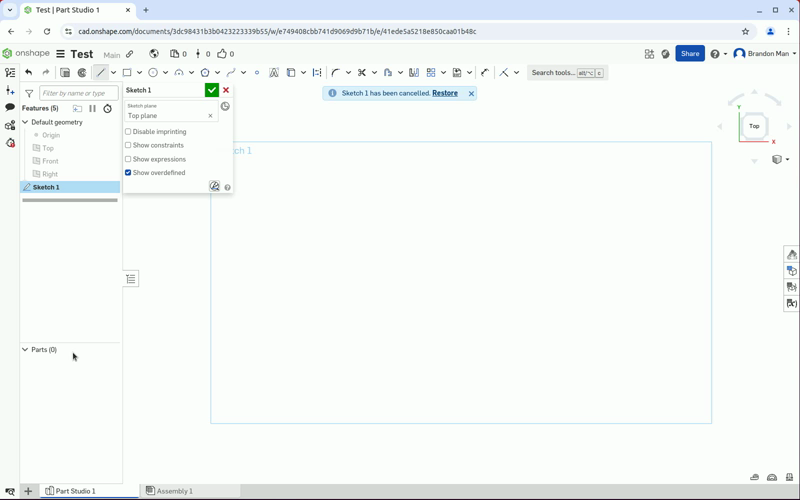
key_down(shift)
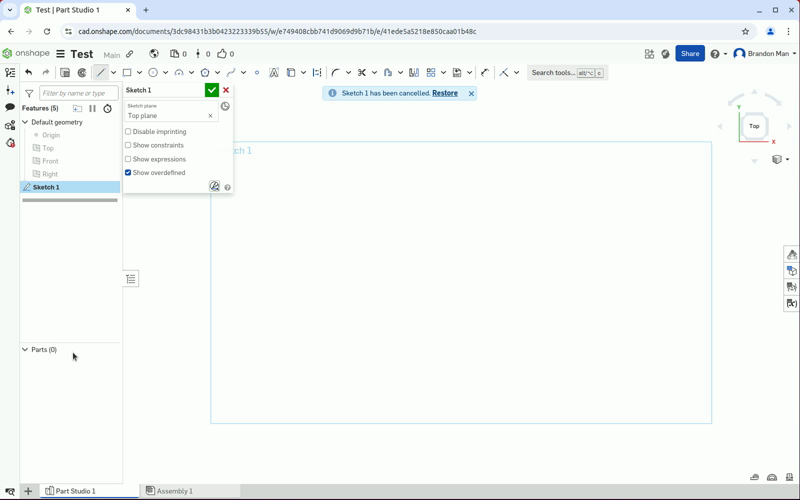
mouse_move(425, 300)
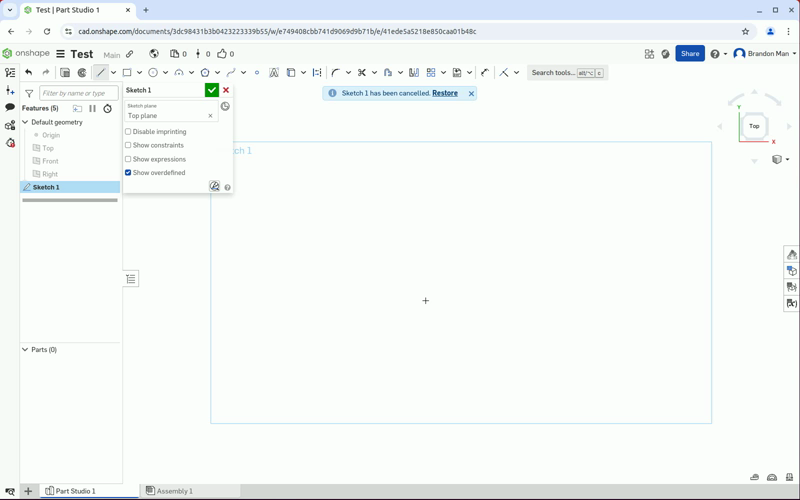
click(425, 300)
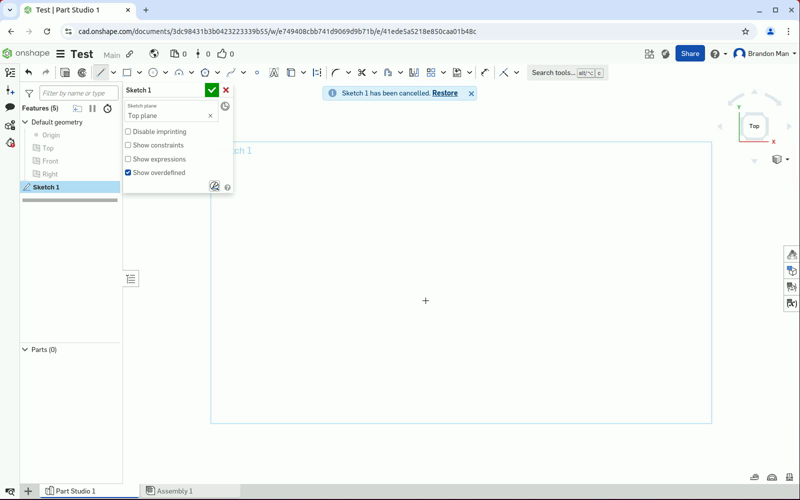
key_up(shift)
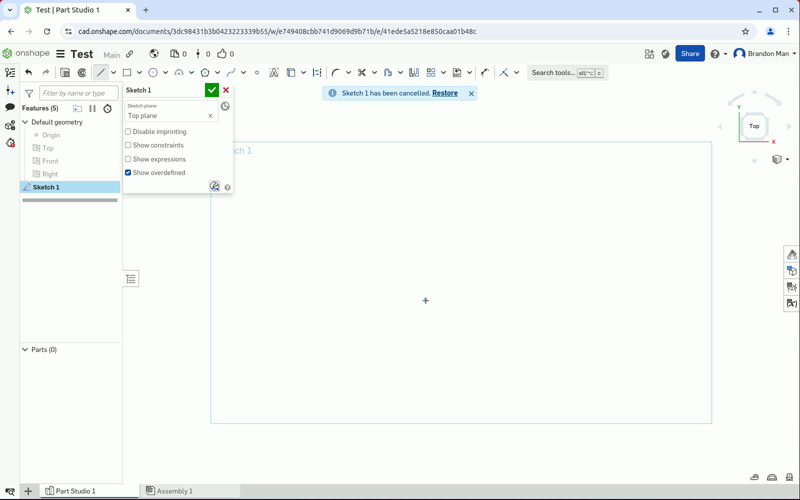
key_down(shift)
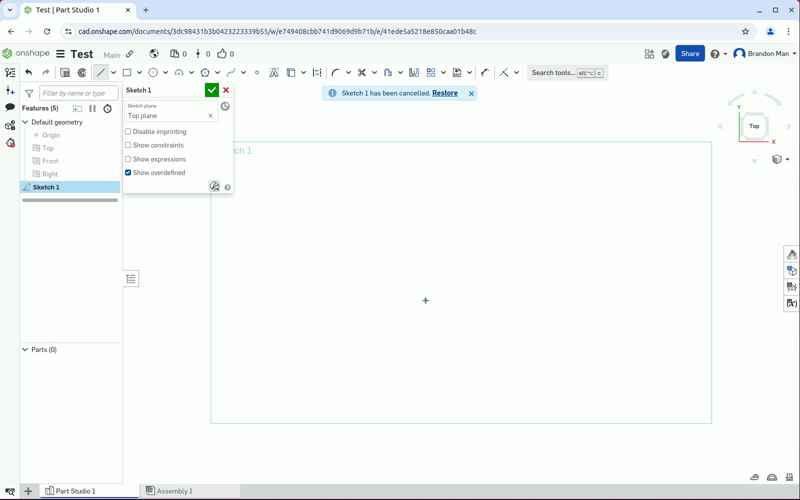
mouse_move(496, 300)
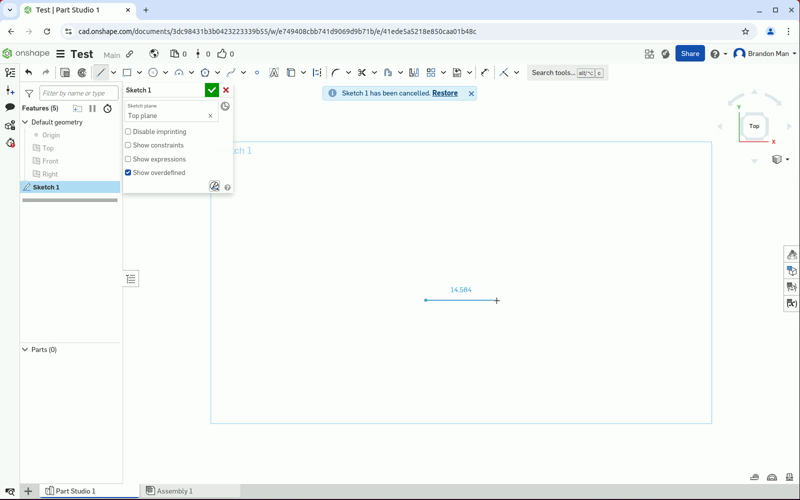
click(496, 300)
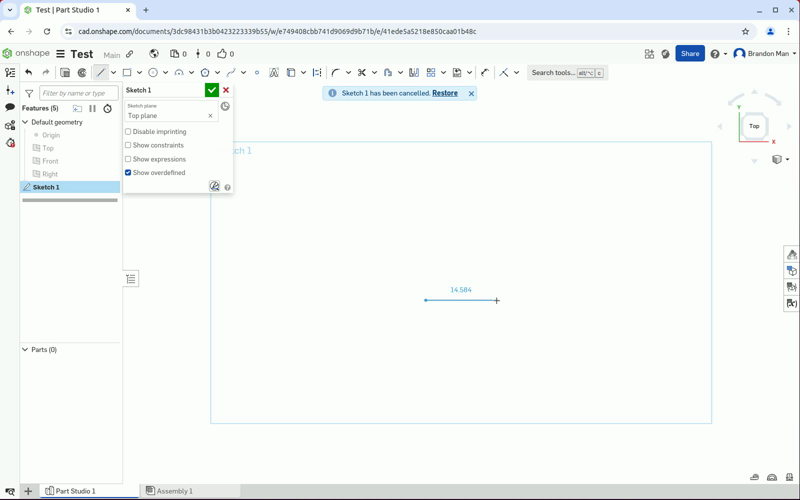
key_up(shift)
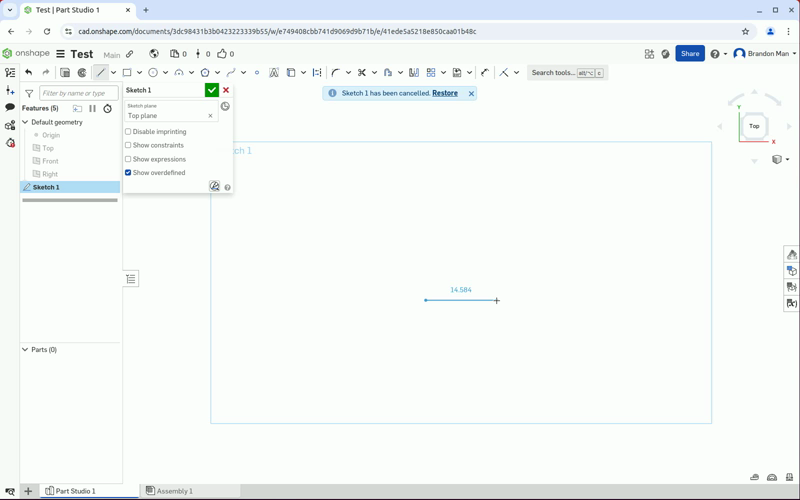
key_down(shift)
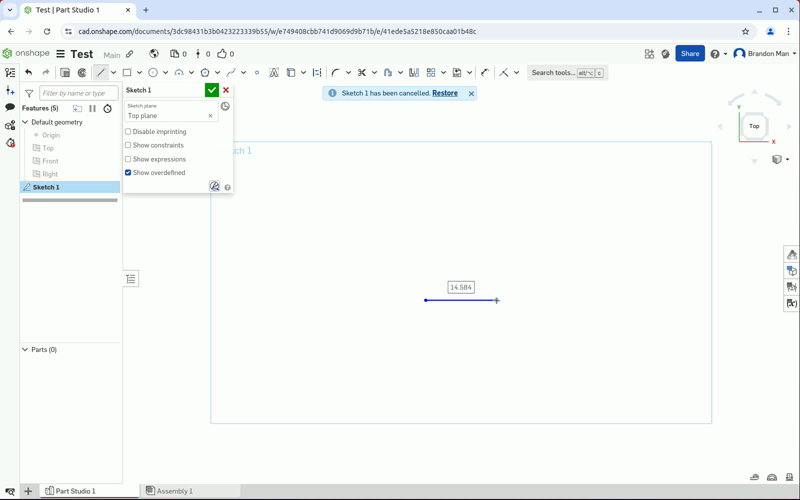
mouse_move(526, 300)
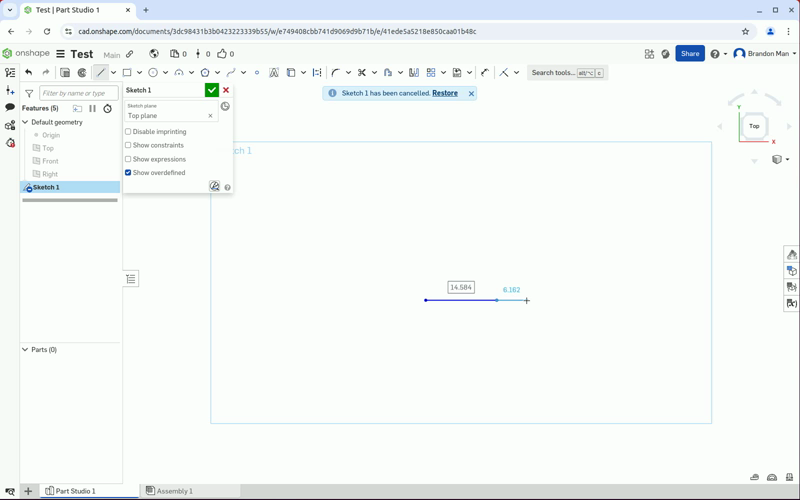
mouse_move(496, 265)
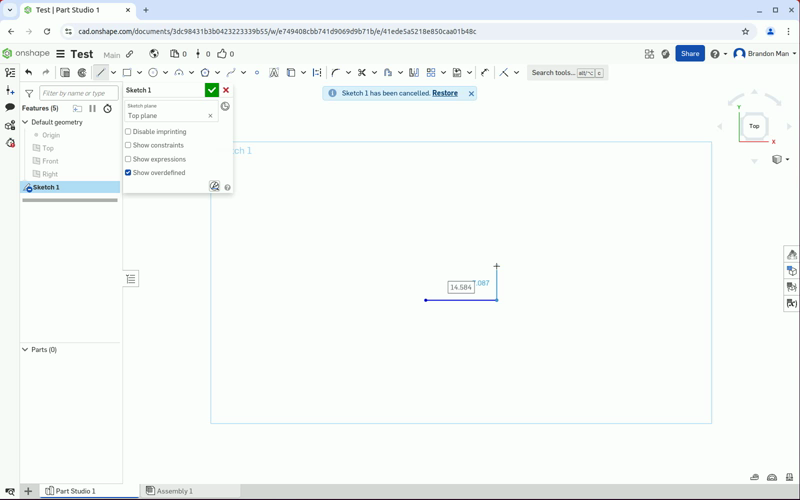
click(496, 265)
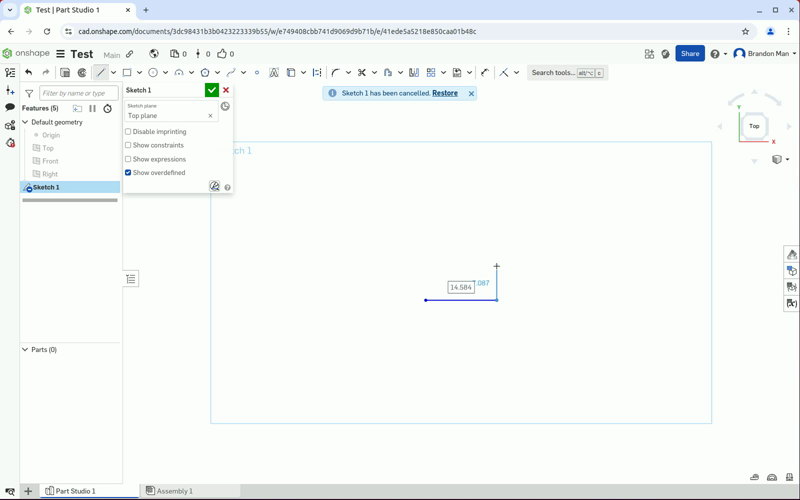
key_up(shift)
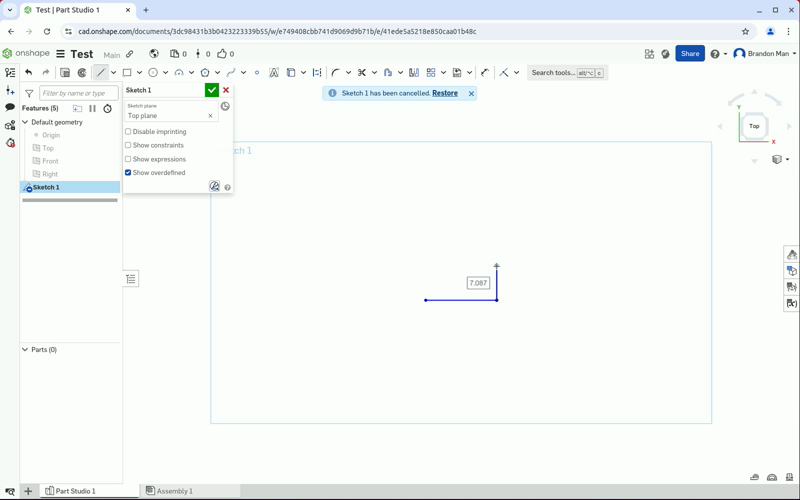
key_down(shift)
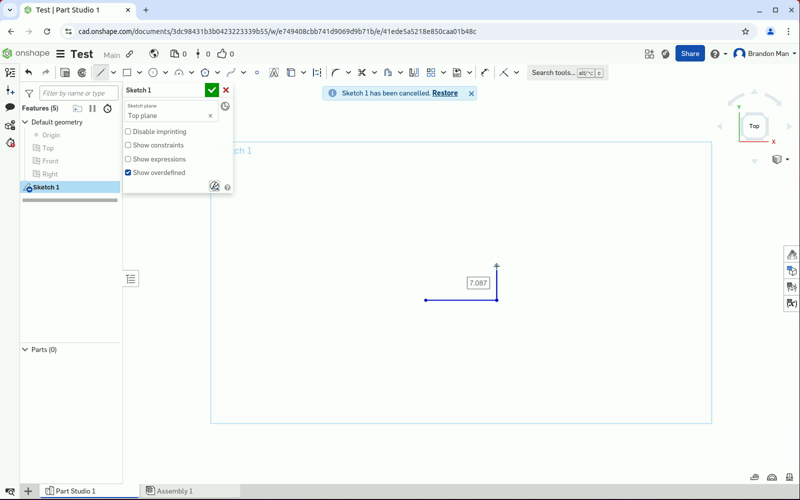
mouse_move(425, 265)
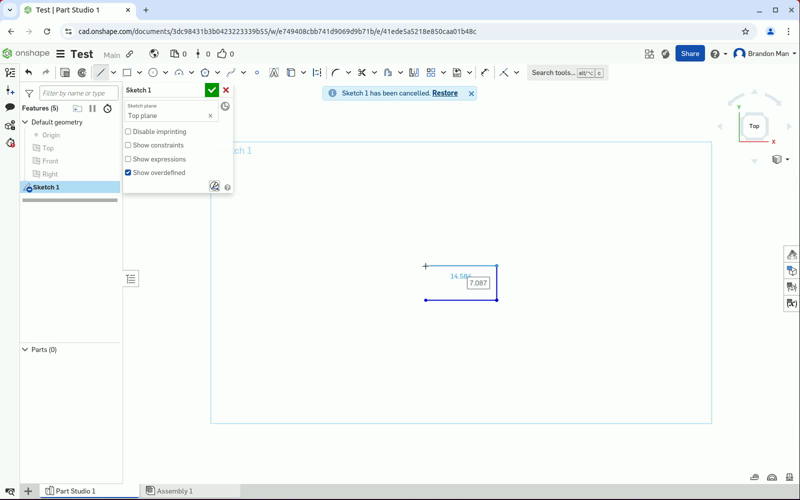
click(425, 265)
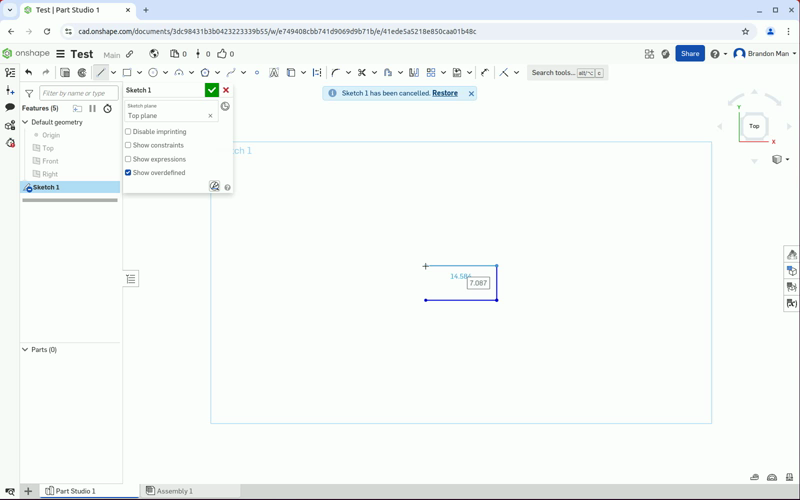
key_up(shift)
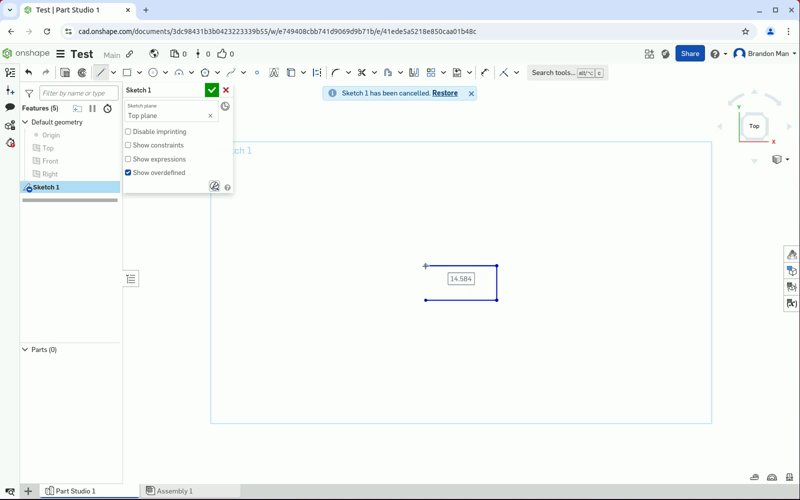
mouse_move(455, 265)
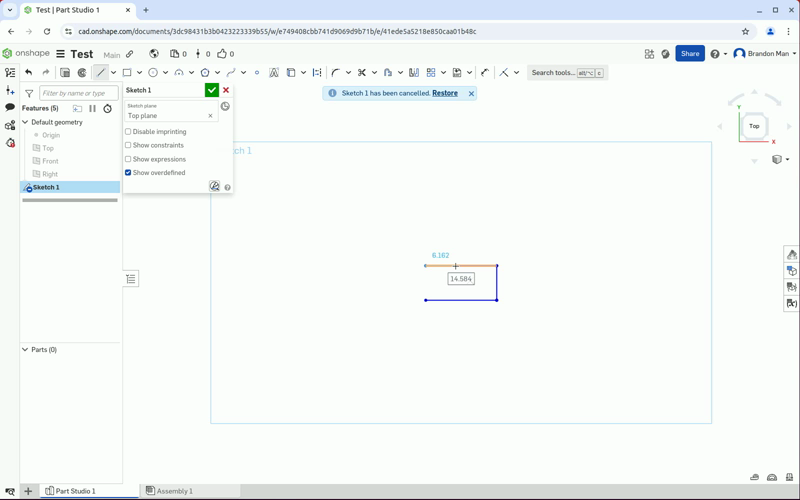
key_down(shift)
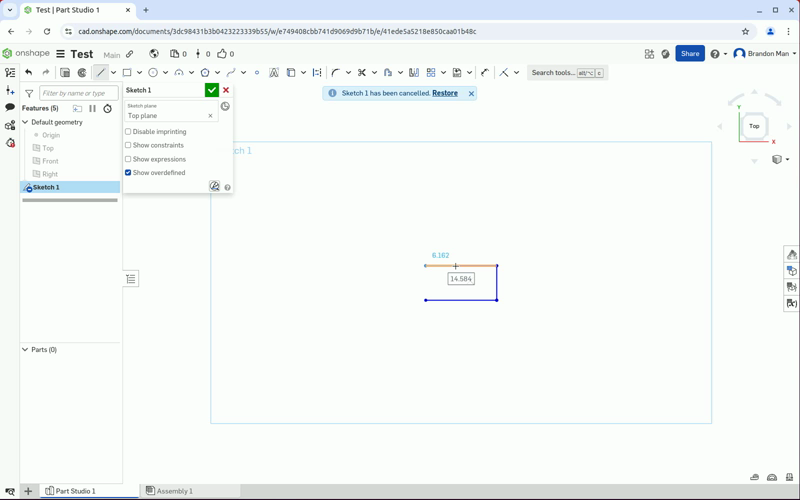
mouse_move(425, 300)
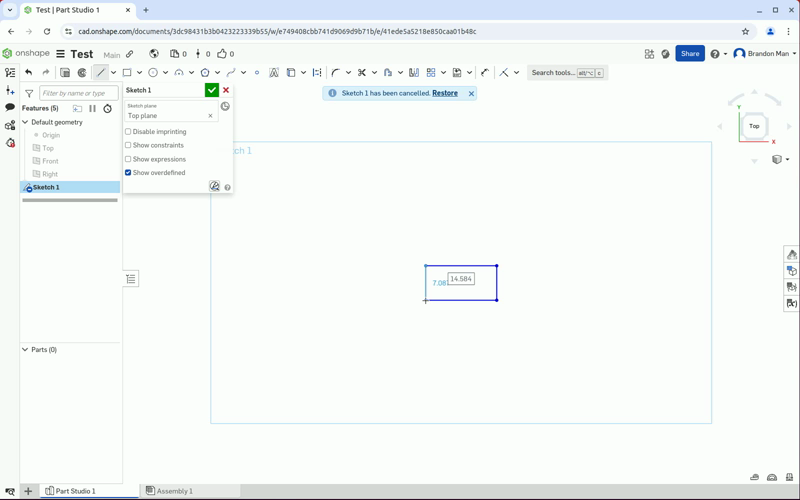
key_up(shift)
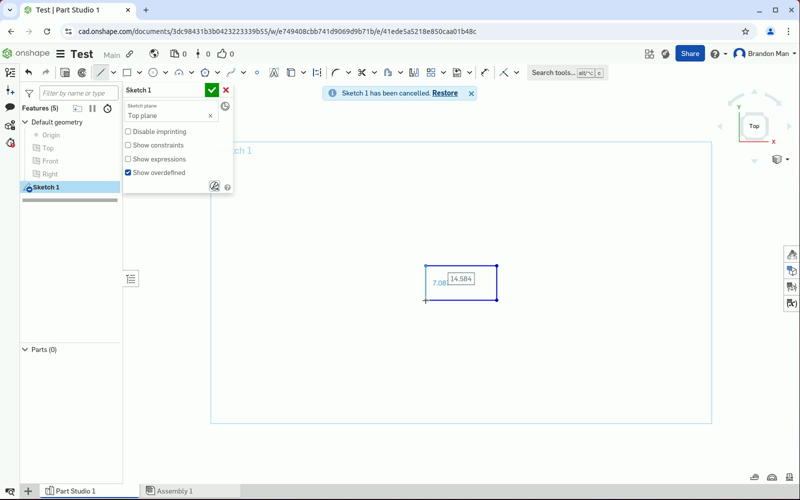
click(425, 300)
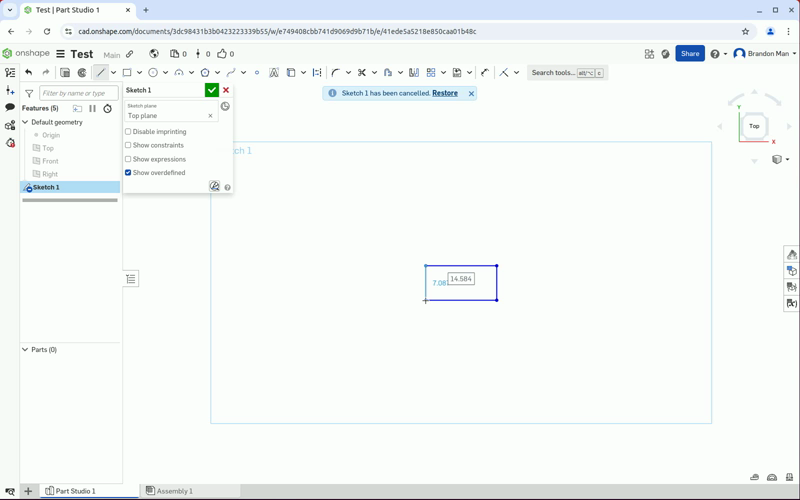
key(esc)
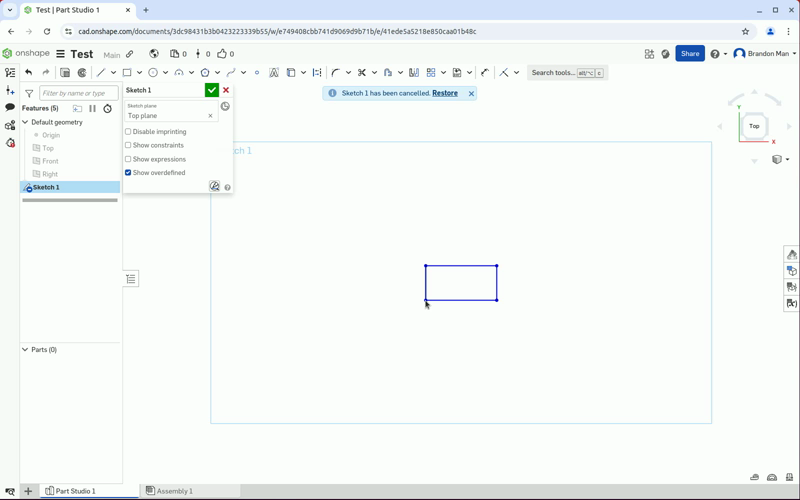
key(l)
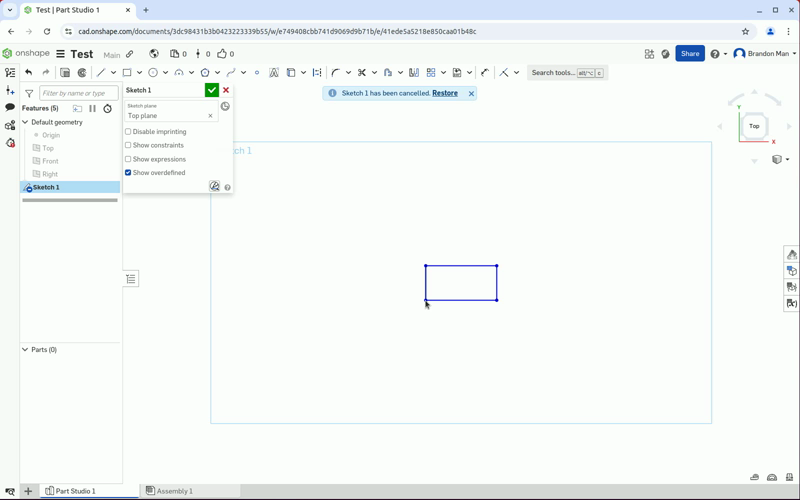
key_down(shift)
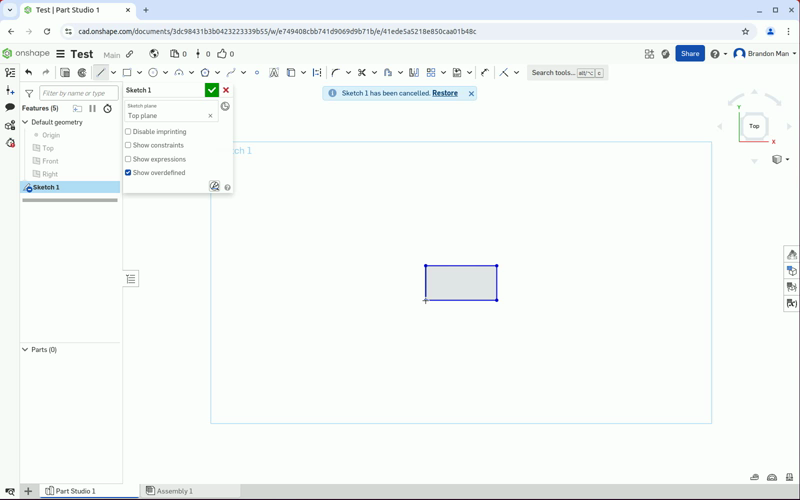
mouse_move(428, 279)
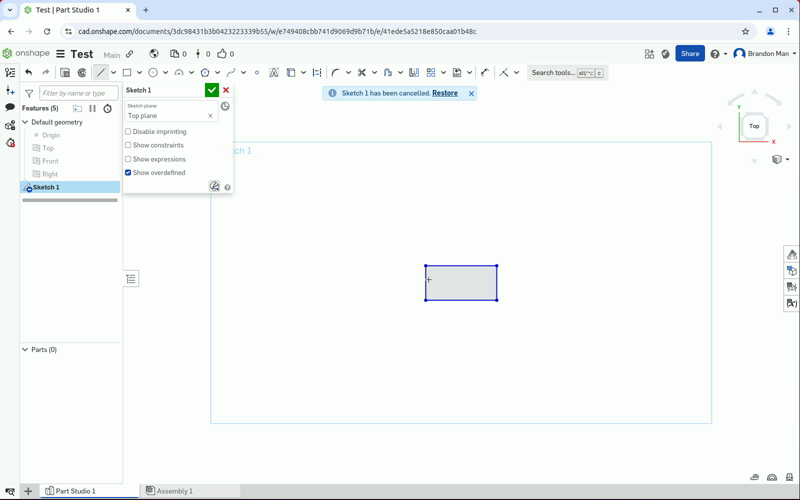
click(428, 279)
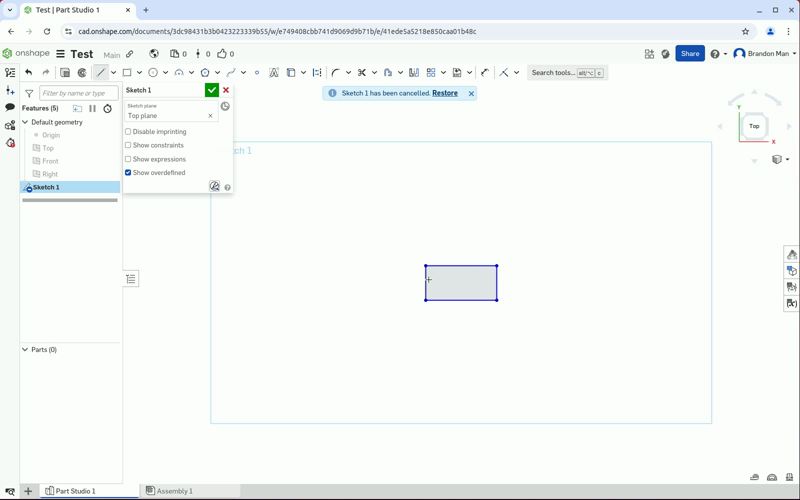
key_up(shift)
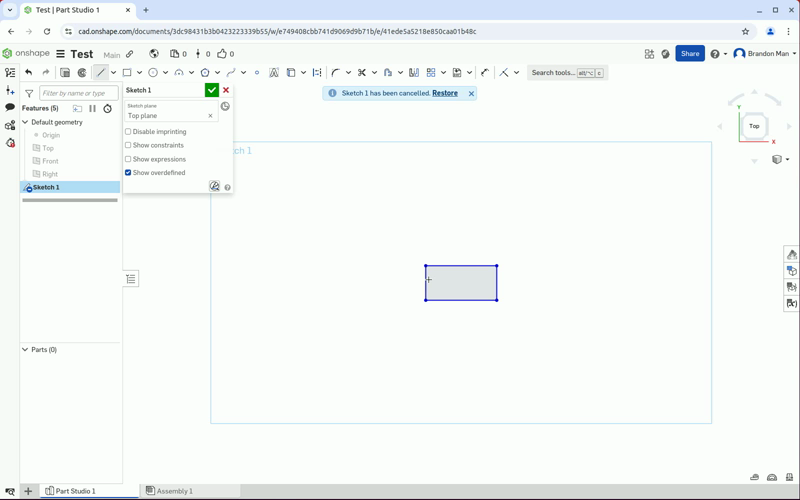
key_down(shift)
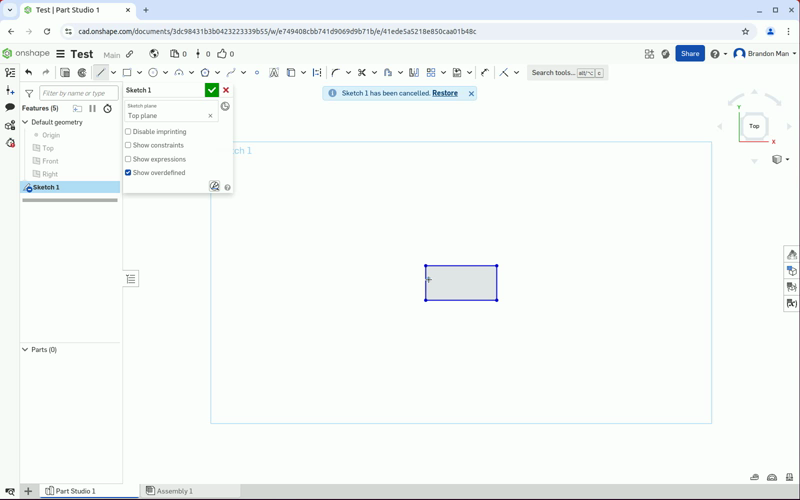
mouse_move(458, 279)
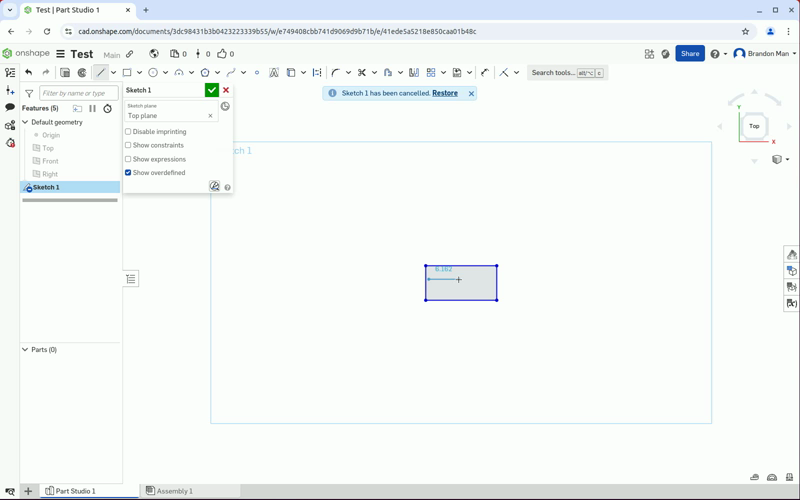
mouse_move(432, 293)
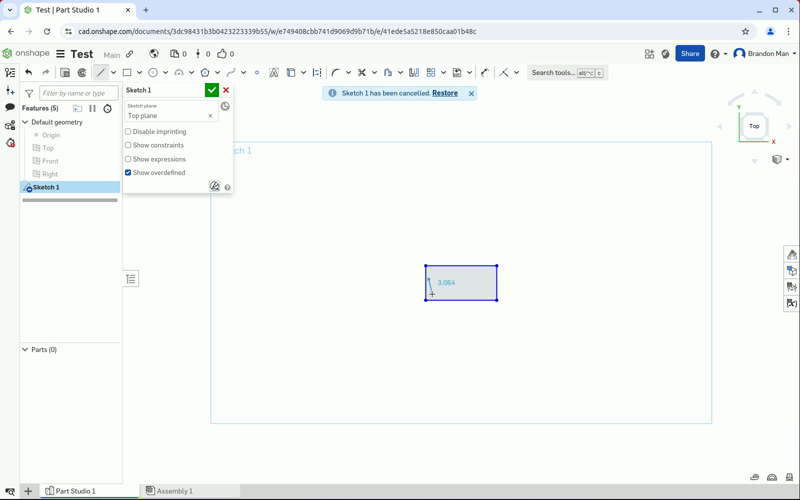
click(432, 293)
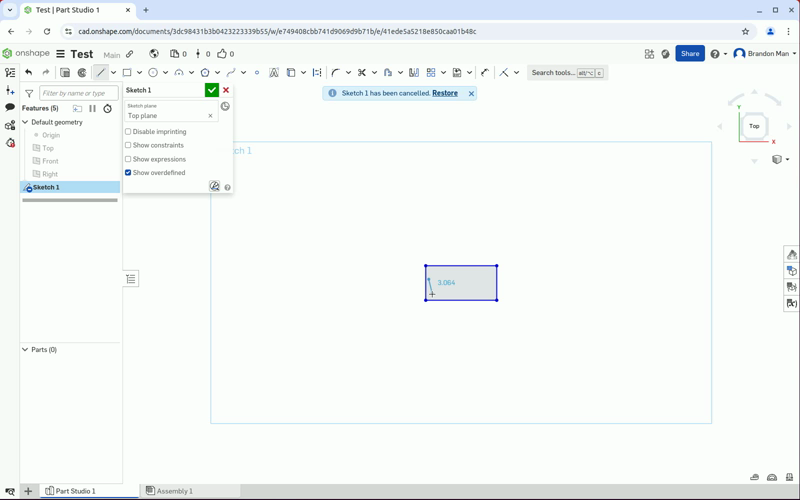
key_up(shift)
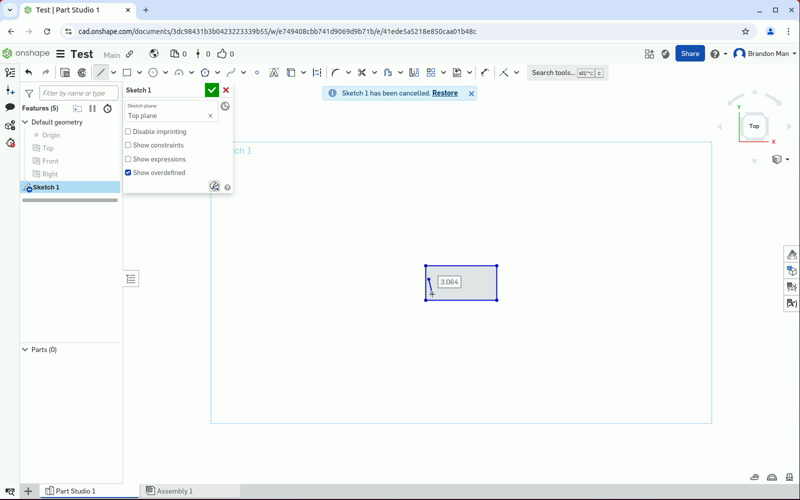
key_down(shift)
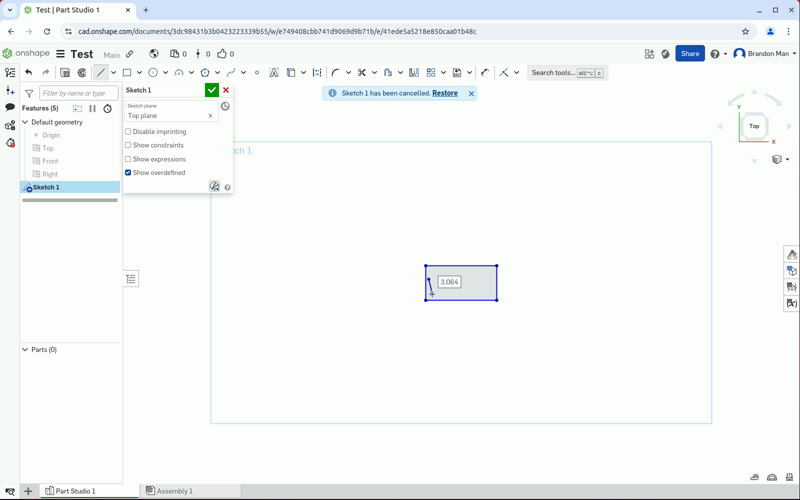
mouse_move(462, 293)
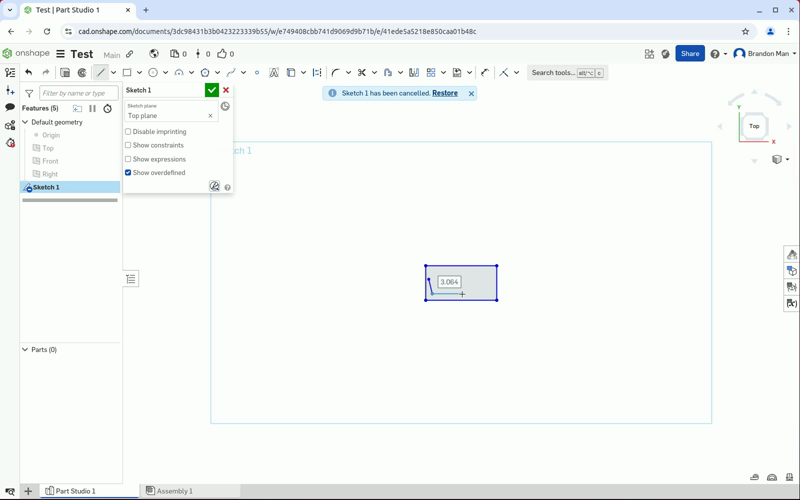
mouse_move(447, 297)
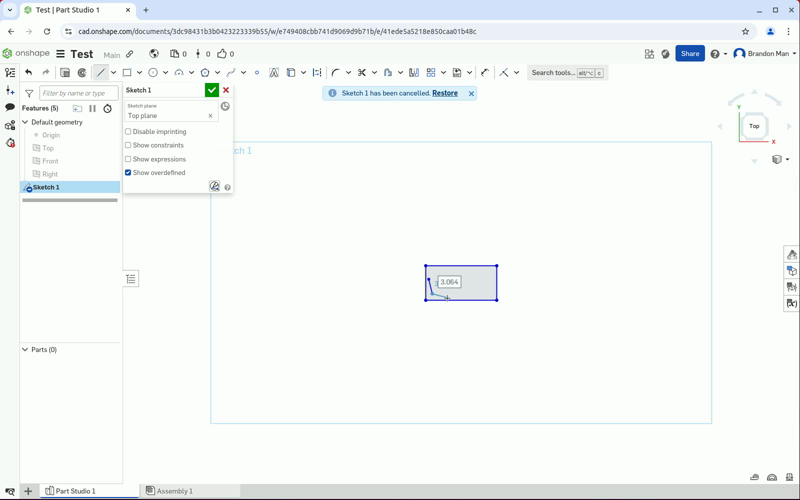
click(447, 297)
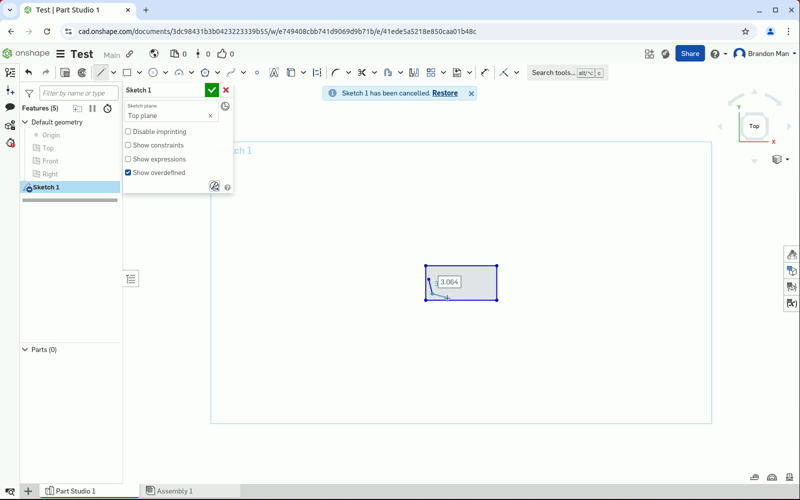
key_up(shift)
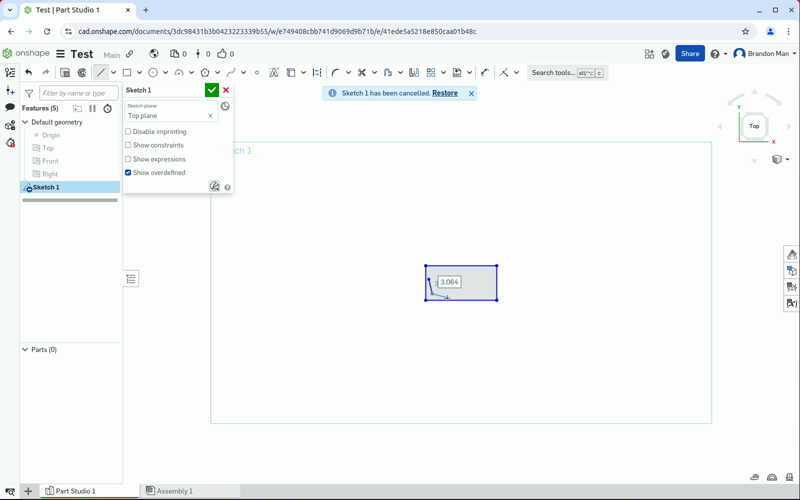
key_down(shift)
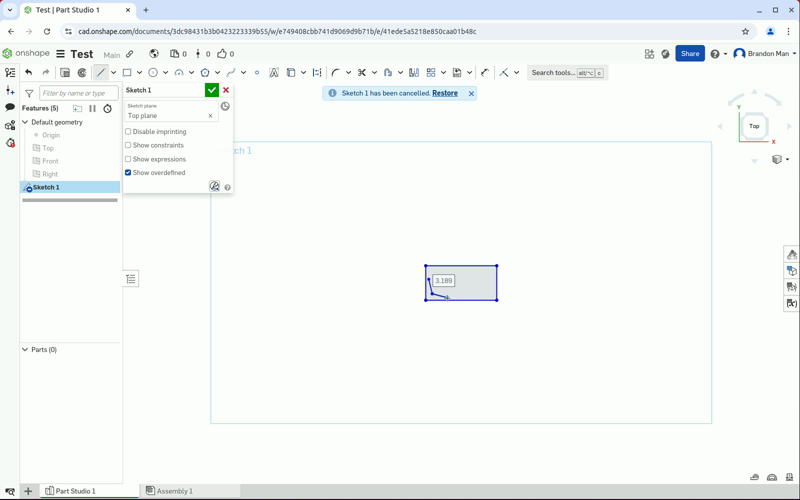
mouse_move(477, 297)
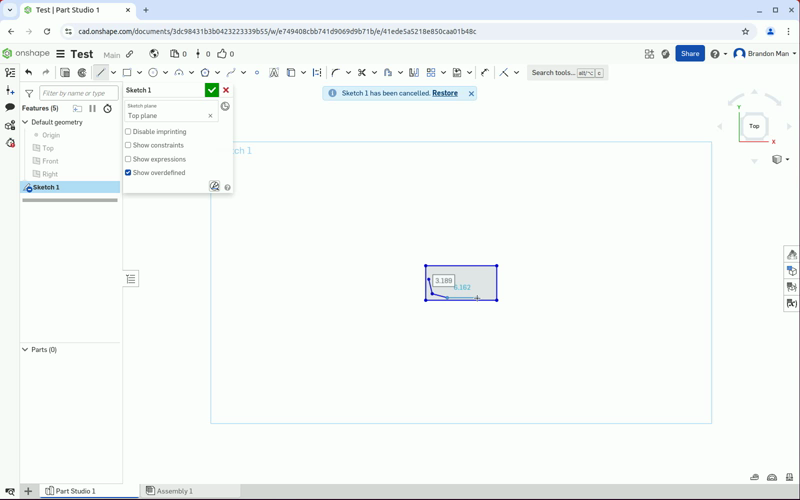
mouse_move(457, 287)
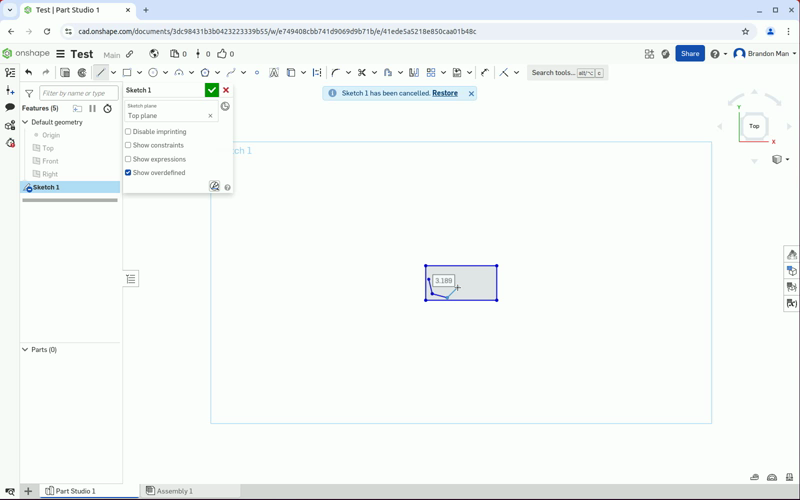
click(457, 287)
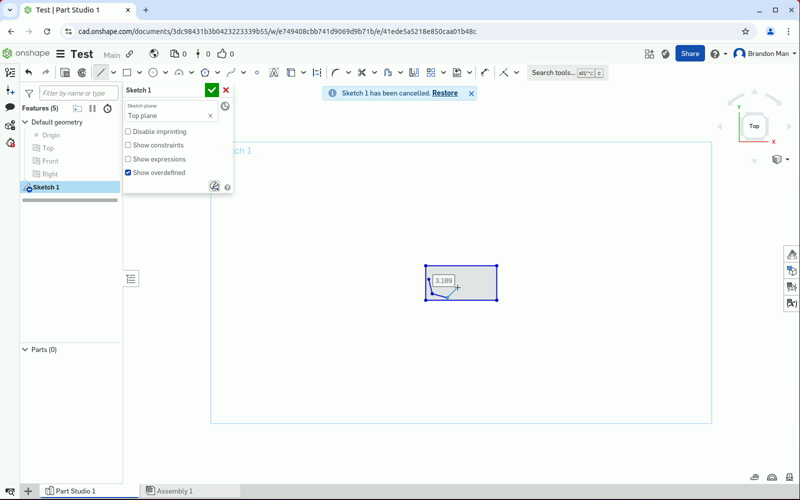
key_up(shift)
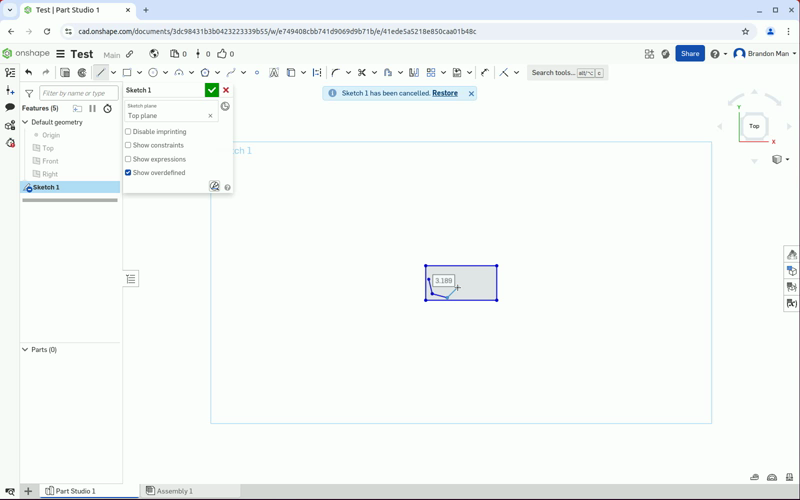
key_down(shift)
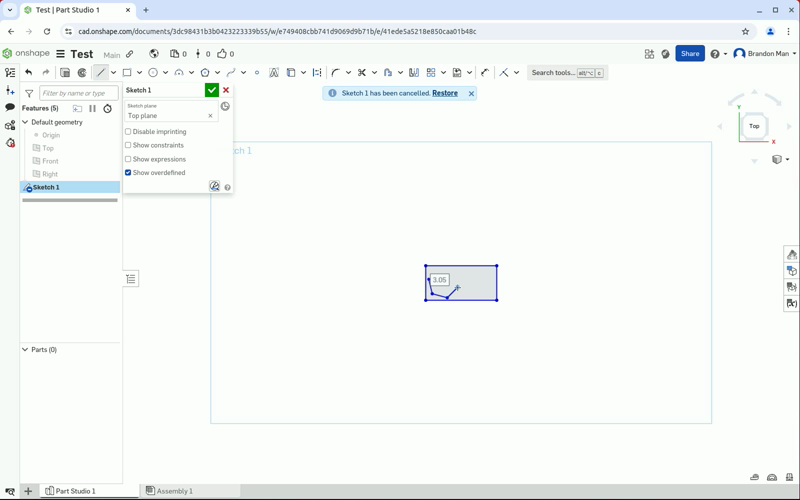
mouse_move(487, 287)
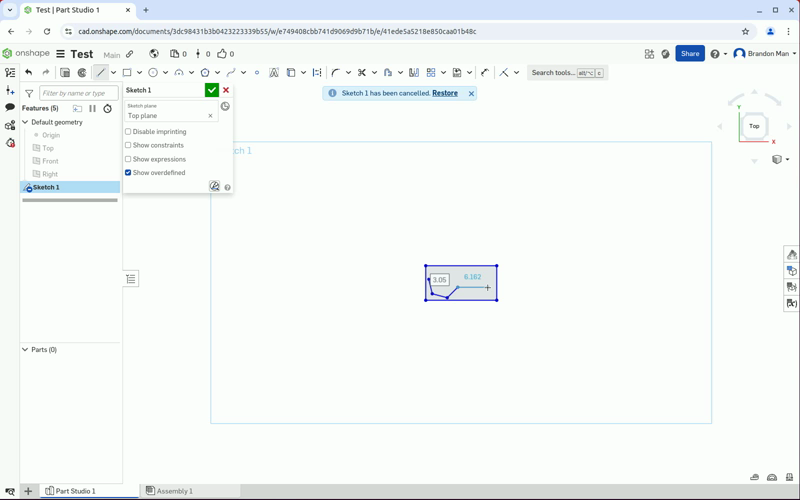
mouse_move(453, 272)
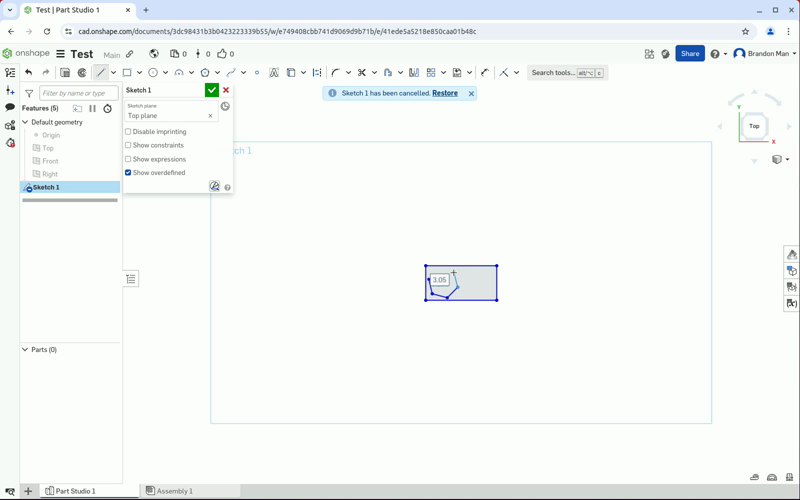
click(453, 272)
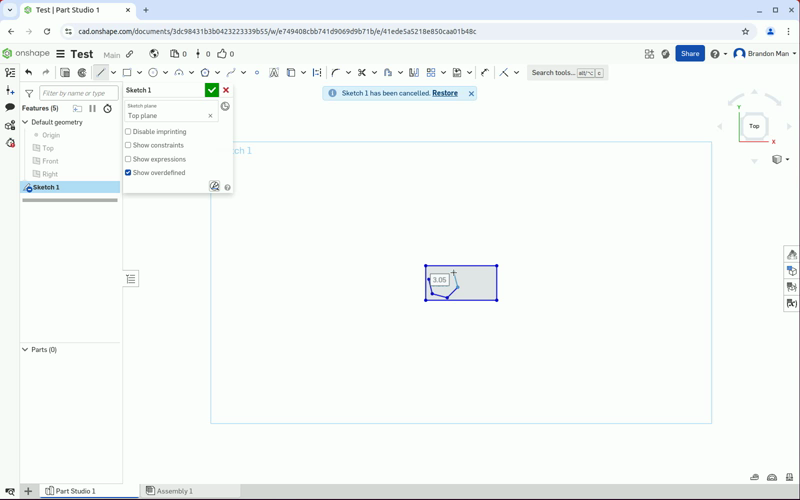
key_up(shift)
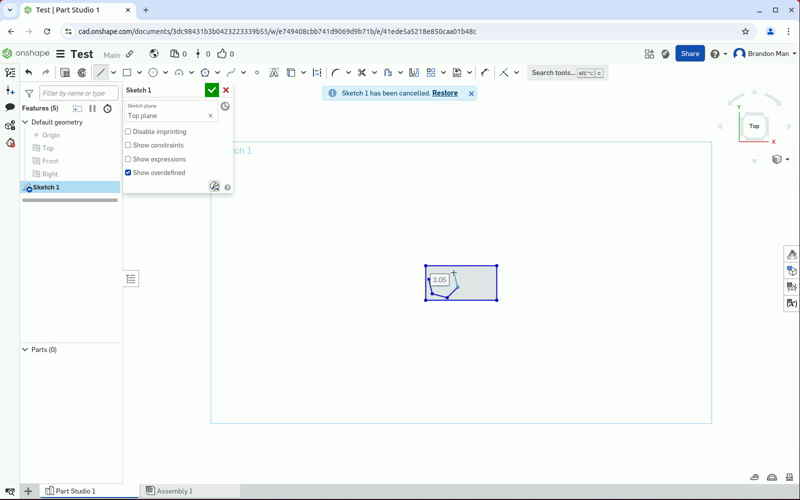
key_down(shift)
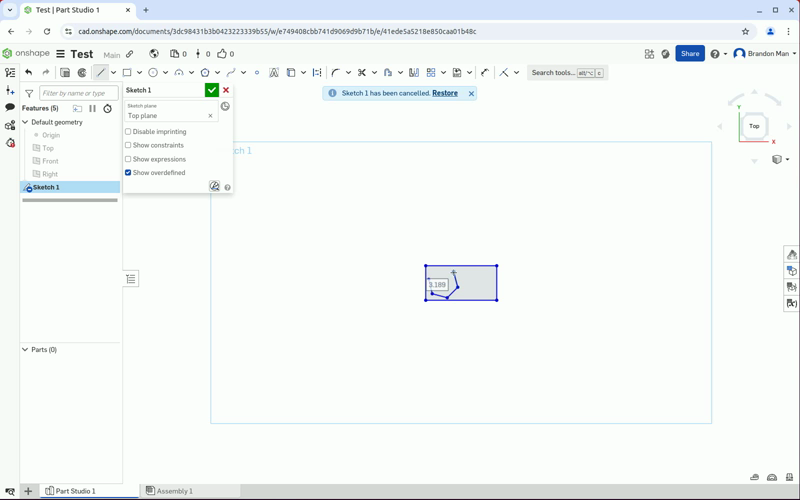
mouse_move(483, 272)
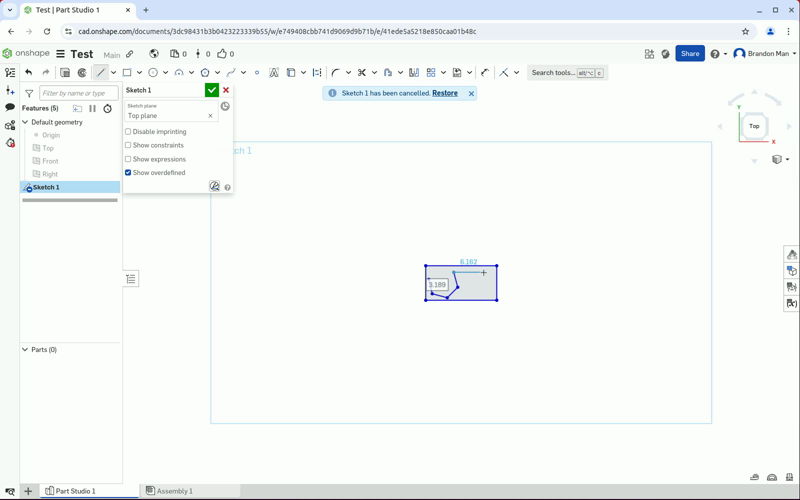
mouse_move(439, 268)
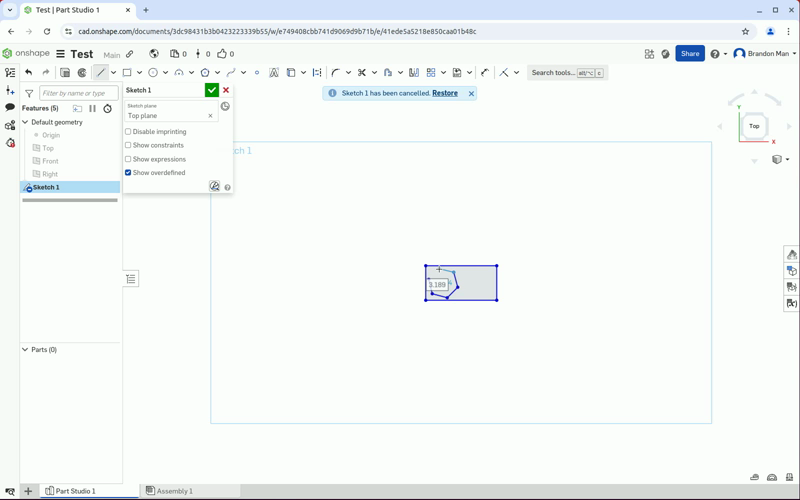
click(439, 268)
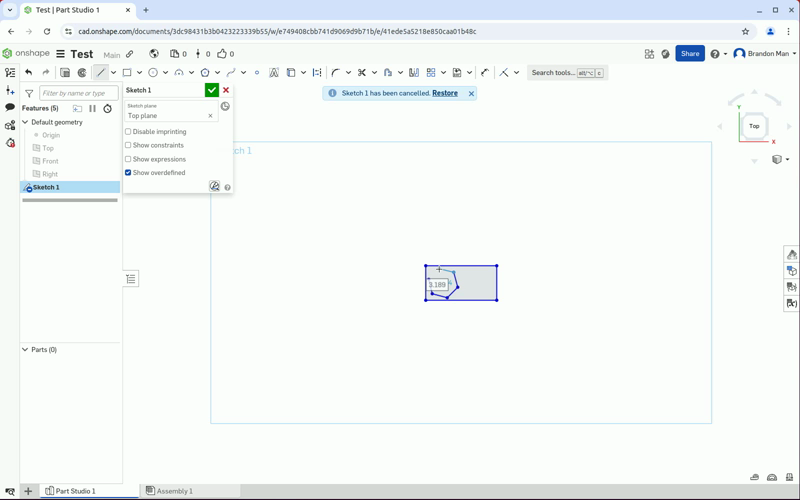
key_up(shift)
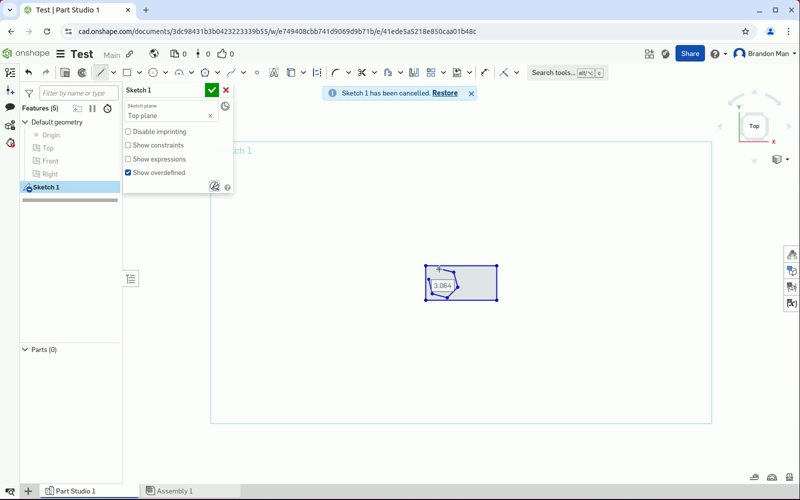
mouse_move(469, 268)
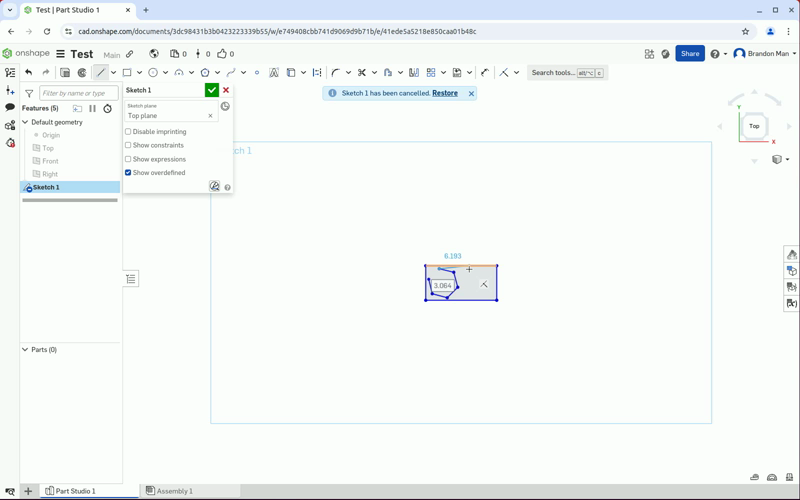
key_down(shift)
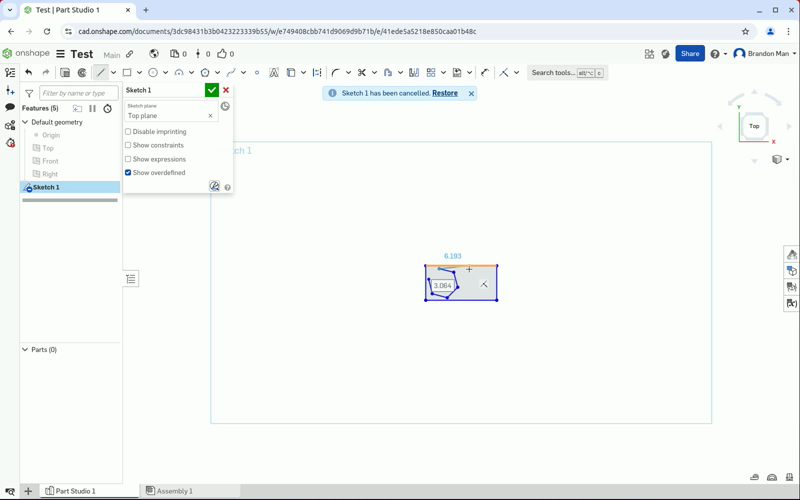
mouse_move(428, 279)
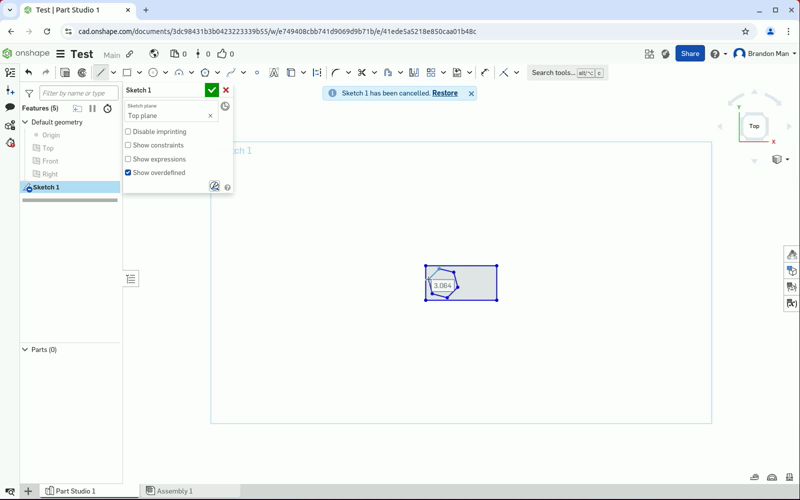
key_up(shift)
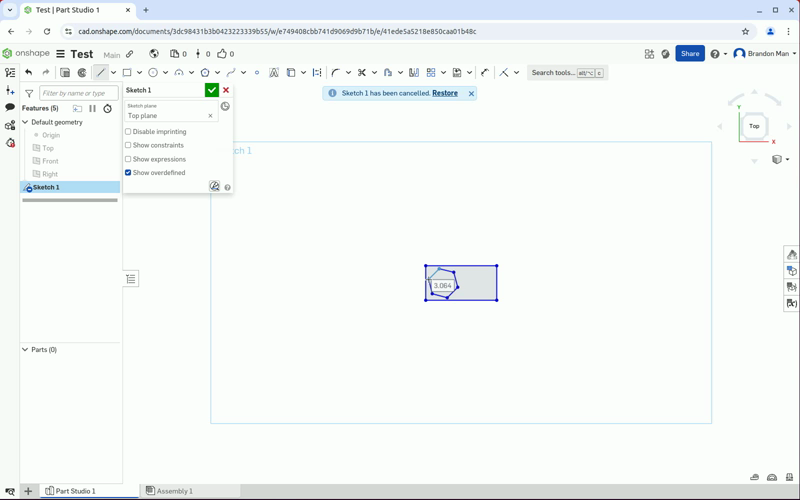
click(428, 279)
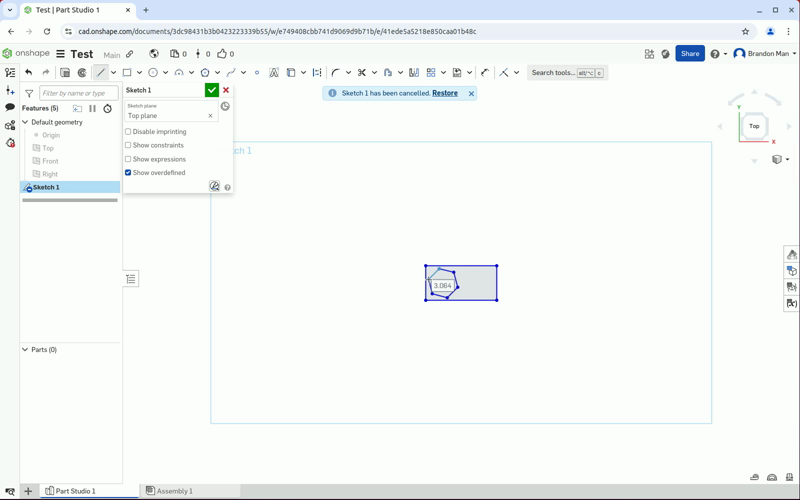
key(esc)
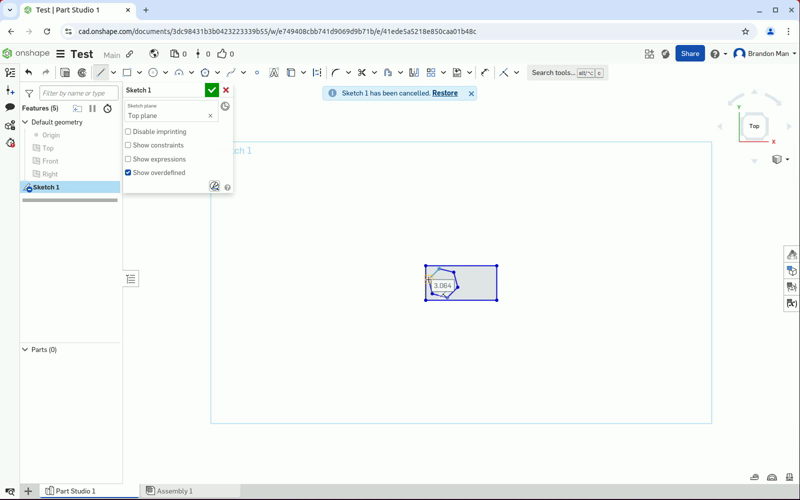
key(l)
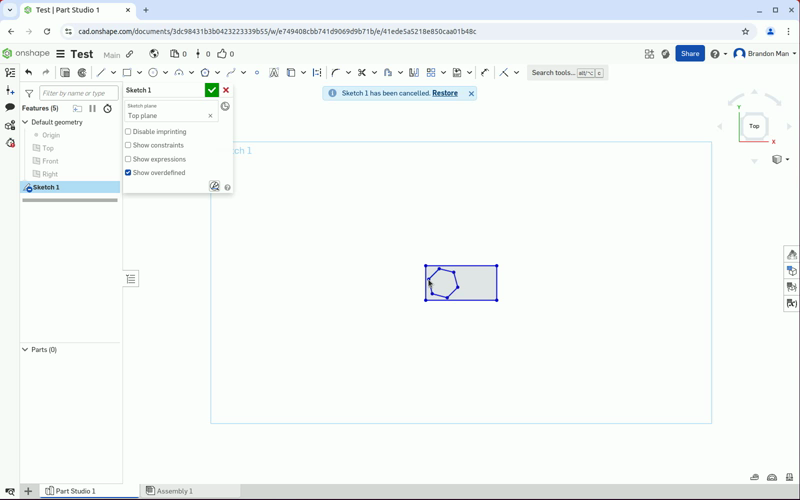
key_down(shift)
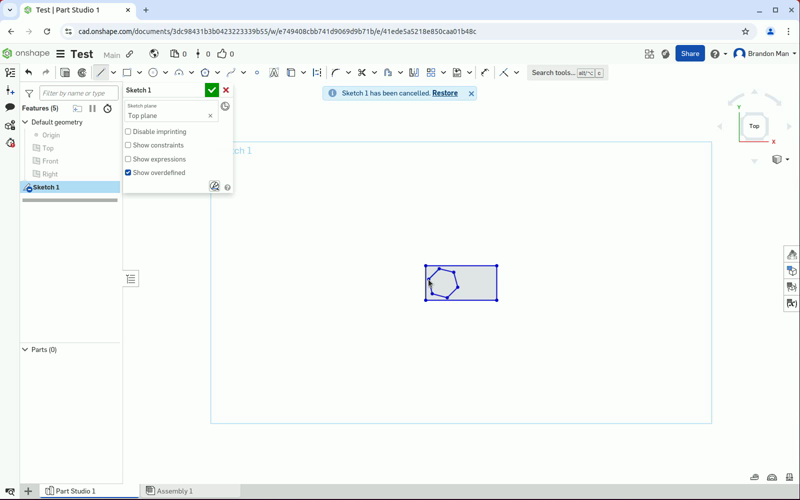
mouse_move(464, 279)
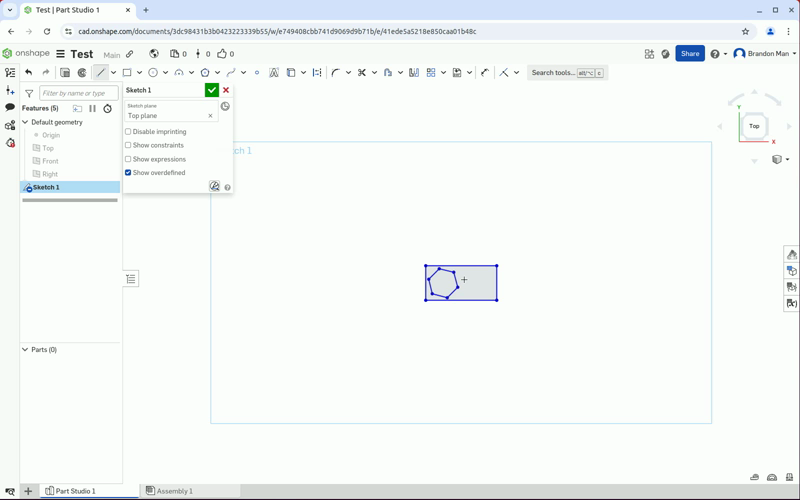
click(464, 279)
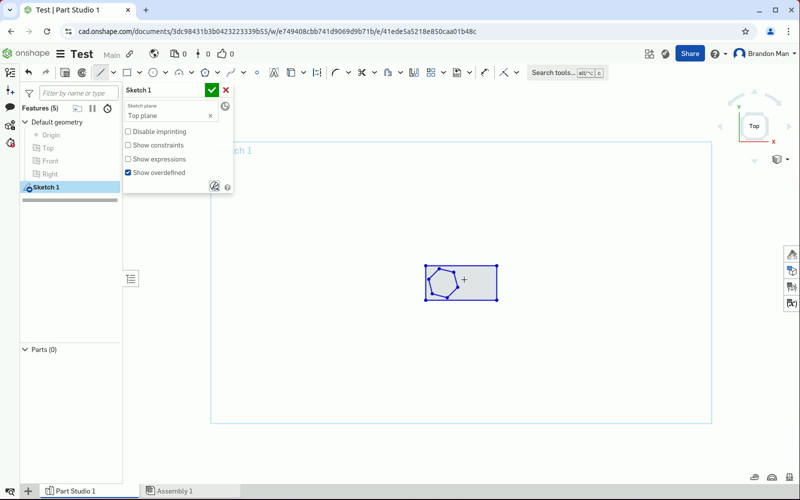
key_up(shift)
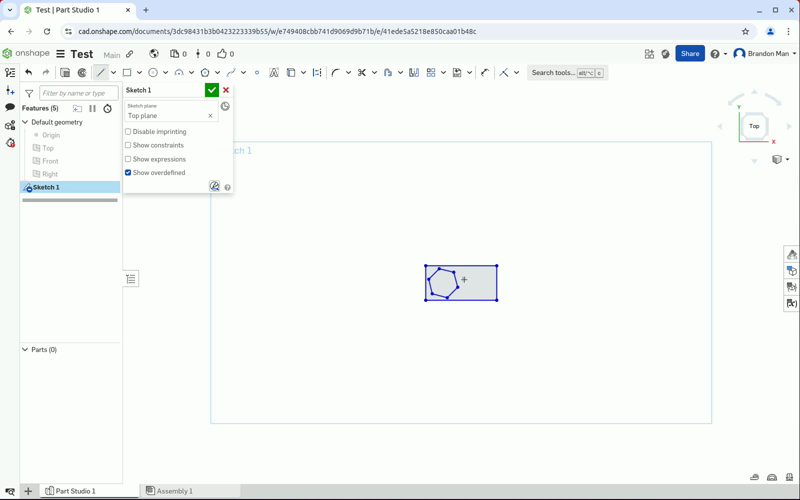
key_down(shift)
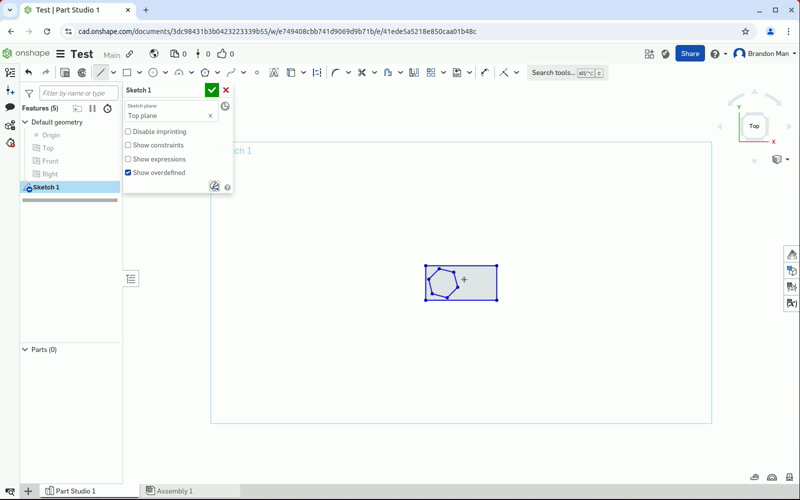
mouse_move(494, 279)
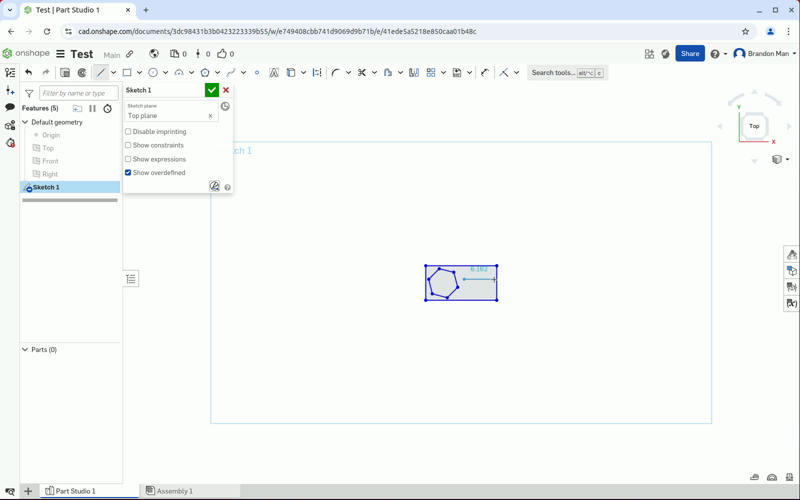
mouse_move(467, 293)
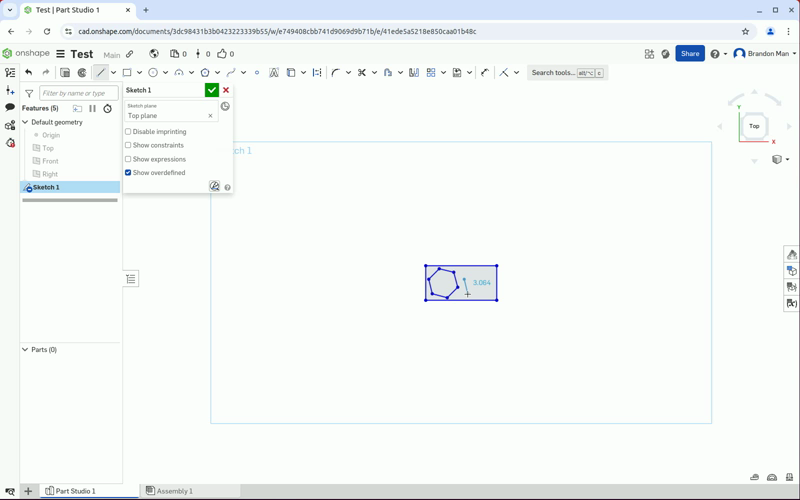
click(467, 293)
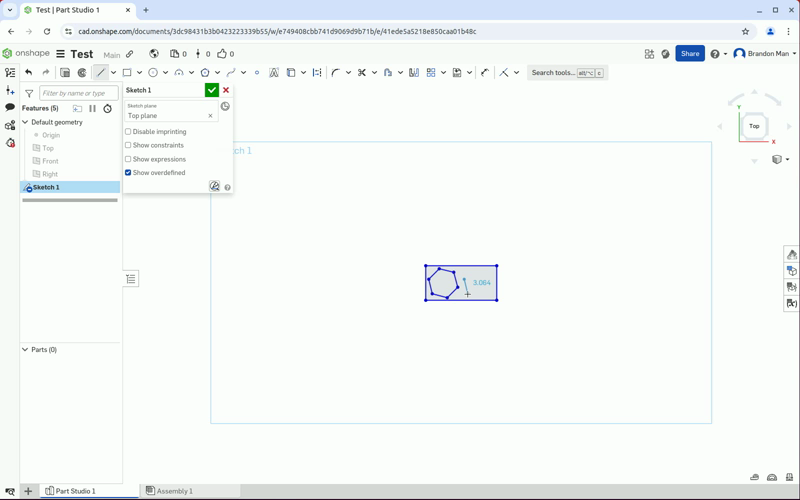
key_up(shift)
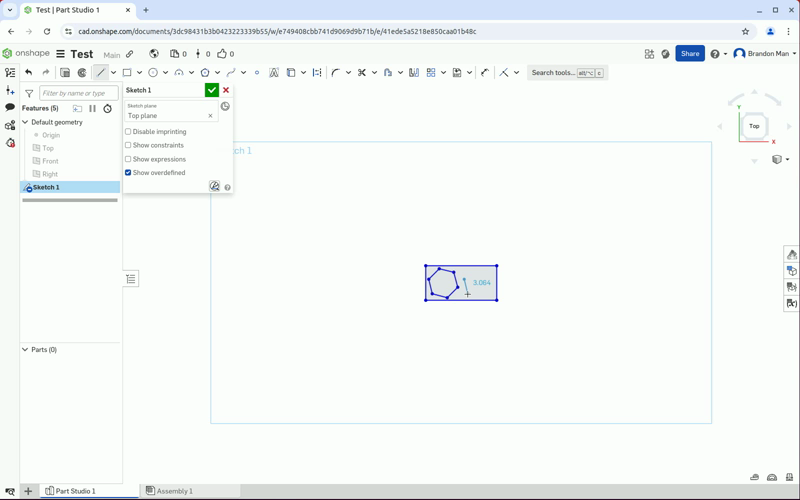
key_down(shift)
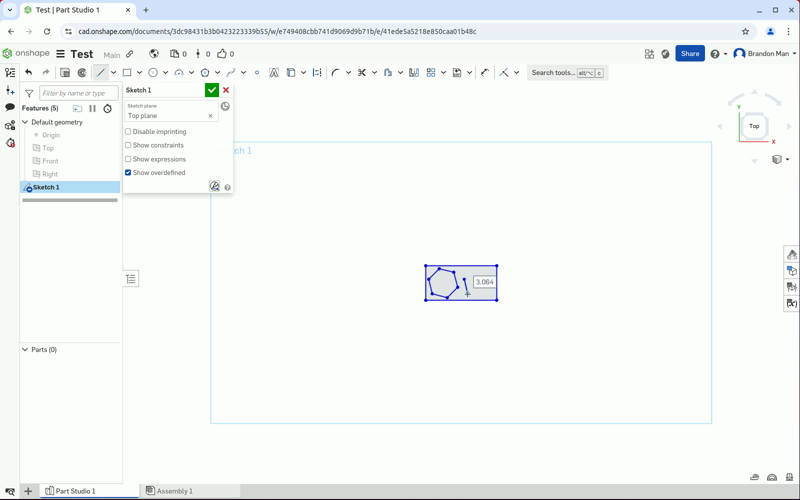
mouse_move(498, 293)
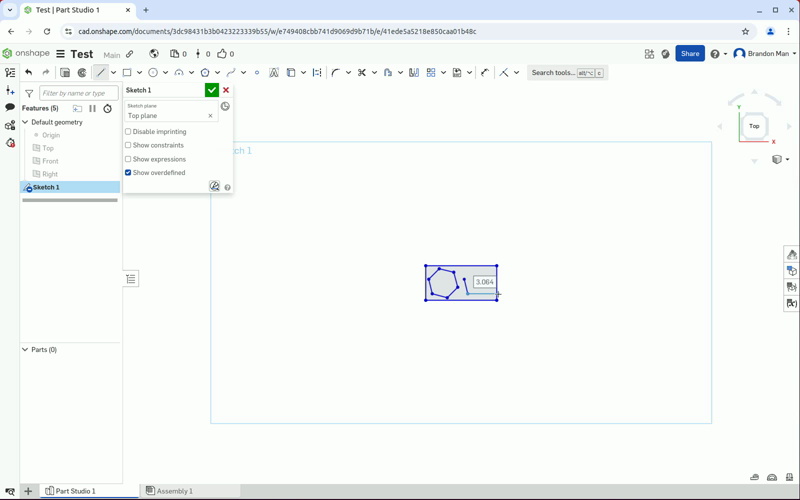
mouse_move(483, 297)
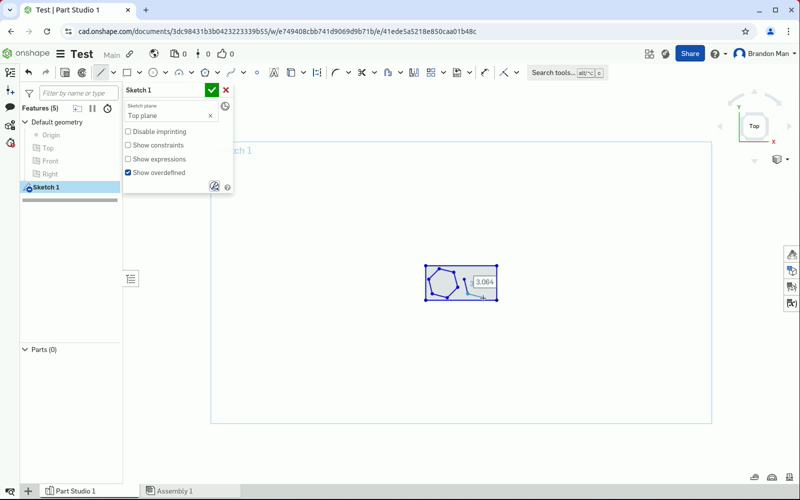
click(483, 297)
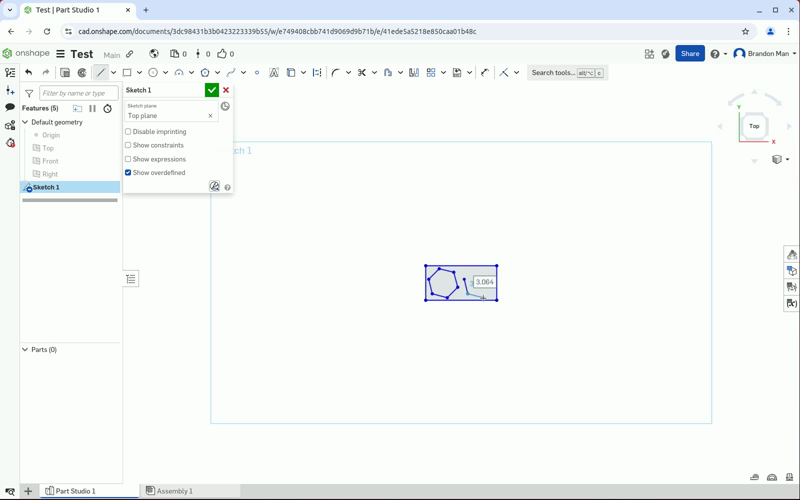
key_up(shift)
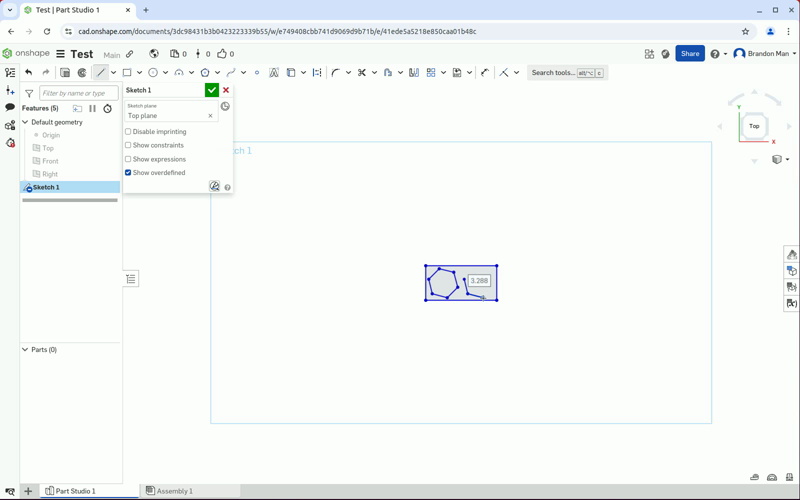
key_down(shift)
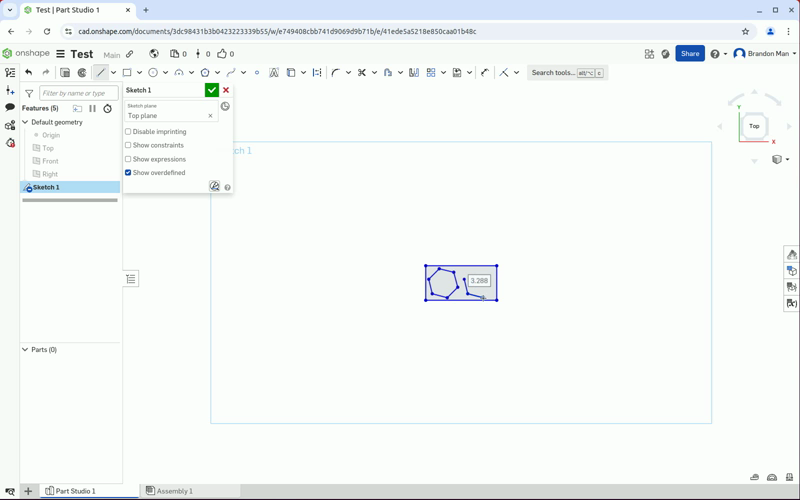
mouse_move(513, 297)
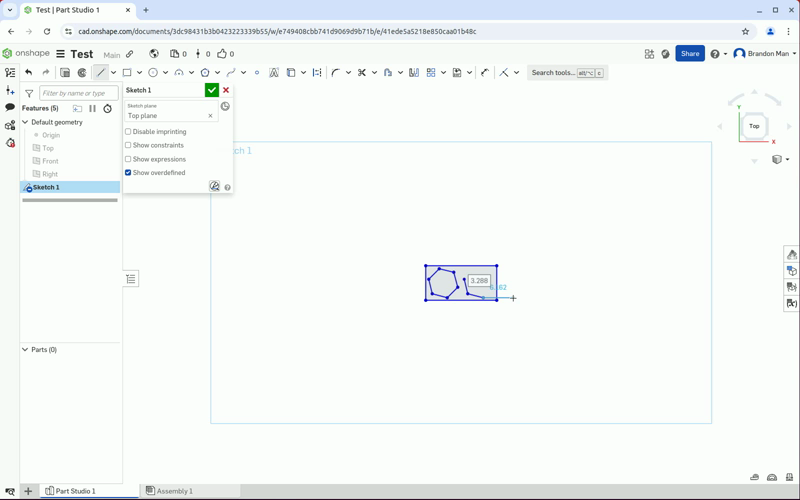
mouse_move(493, 287)
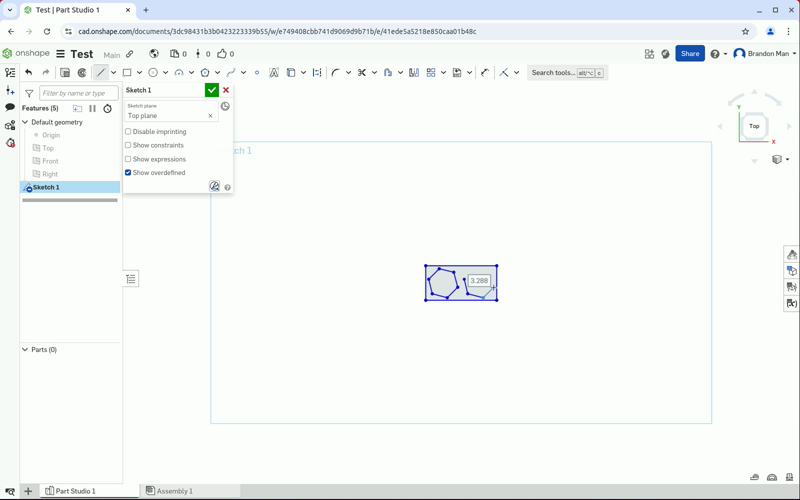
click(493, 287)
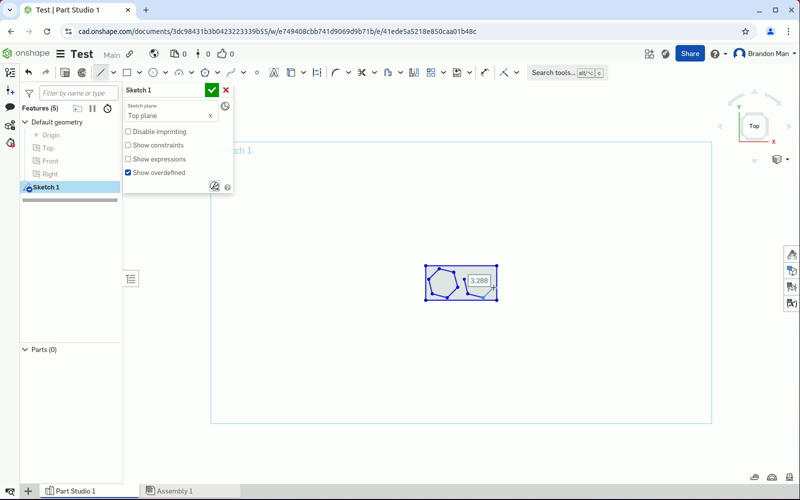
key_up(shift)
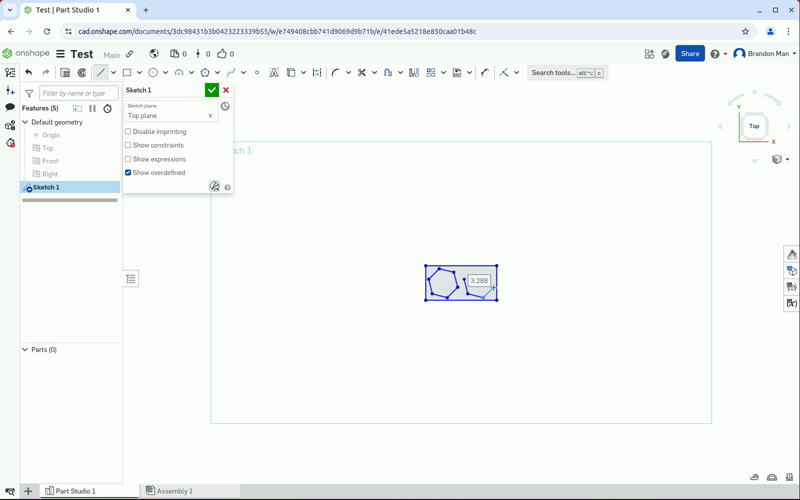
key_down(shift)
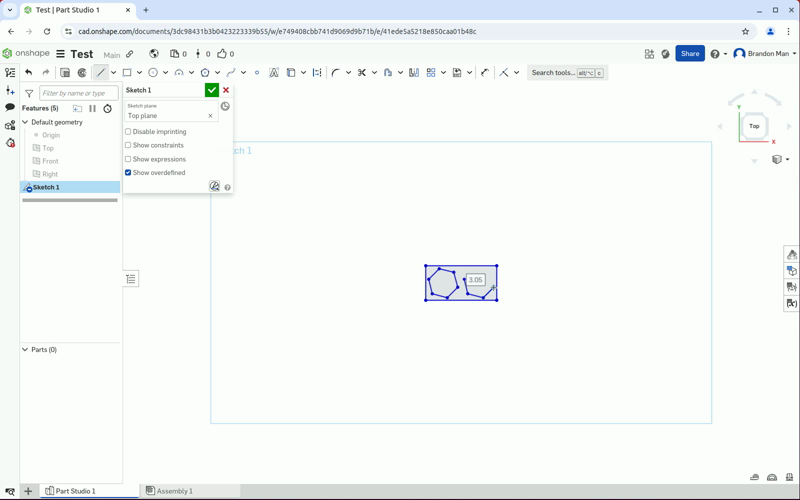
mouse_move(523, 287)
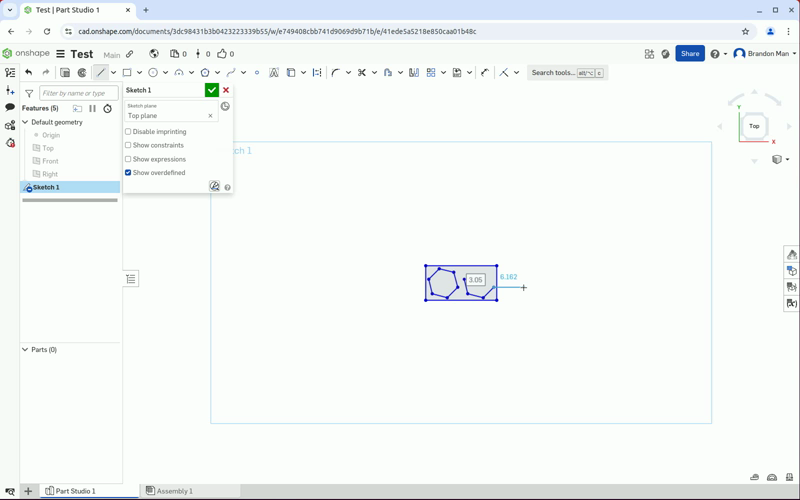
mouse_move(489, 272)
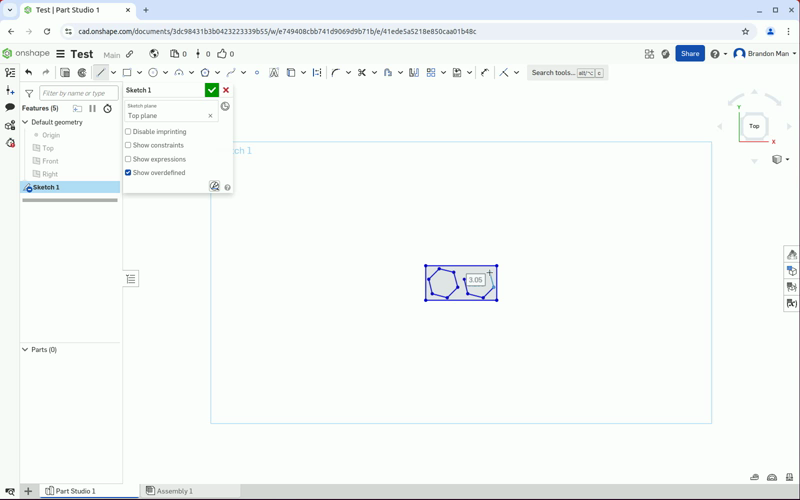
click(489, 272)
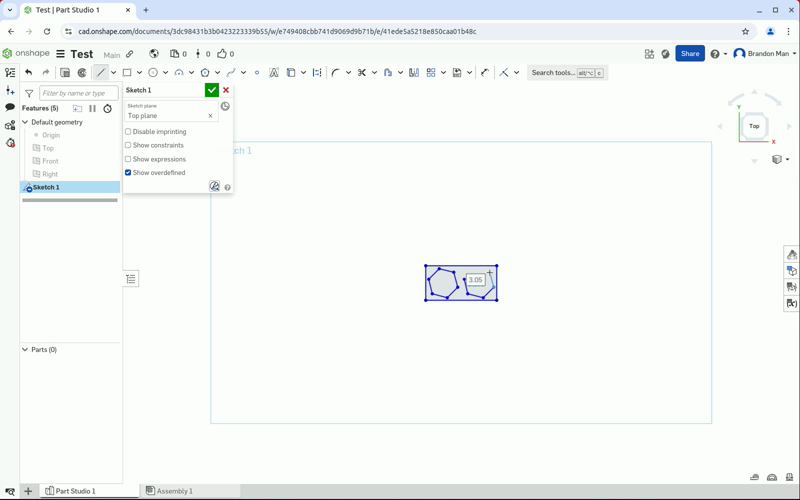
key_up(shift)
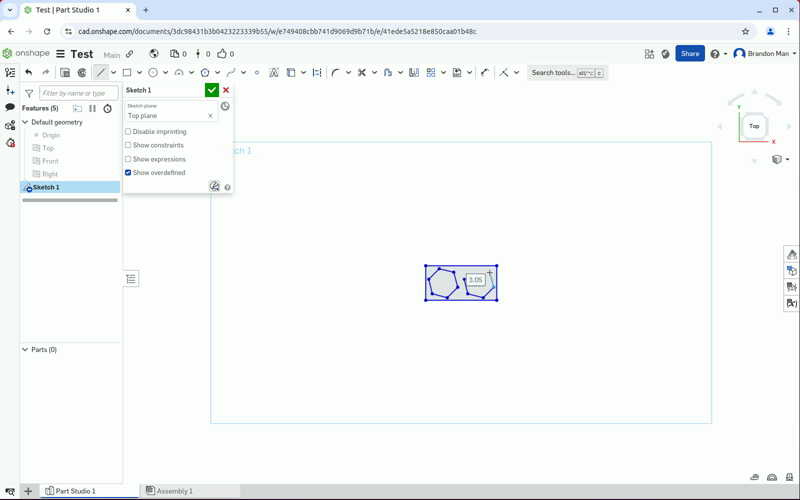
key_down(shift)
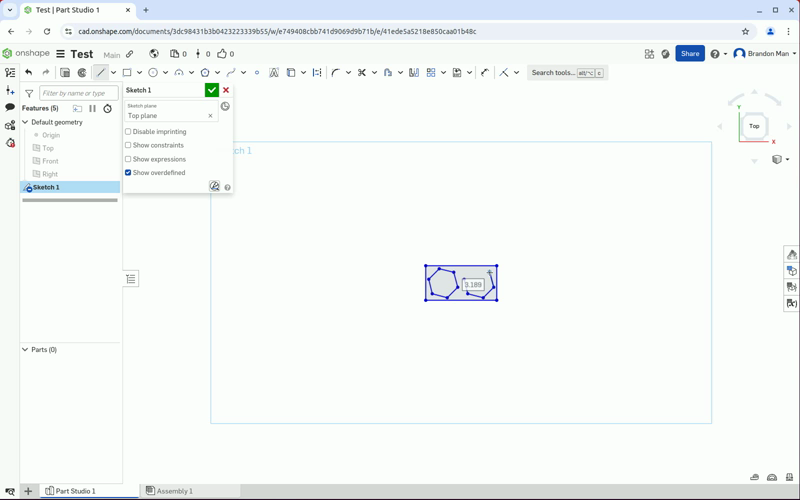
mouse_move(519, 272)
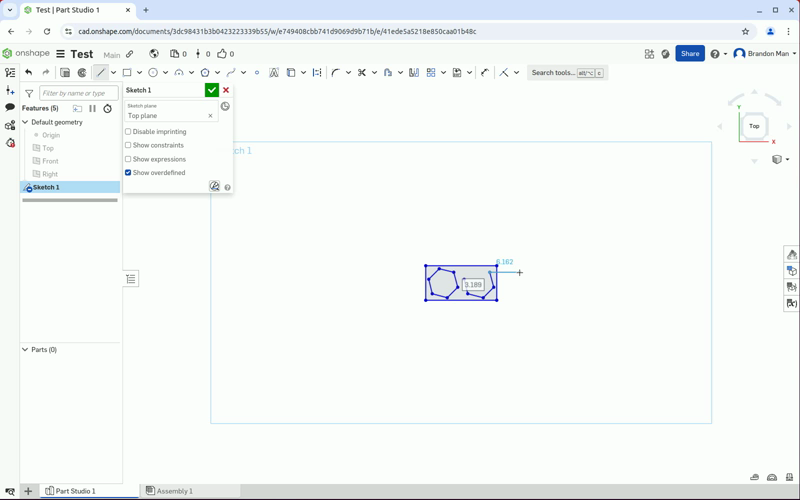
mouse_move(474, 268)
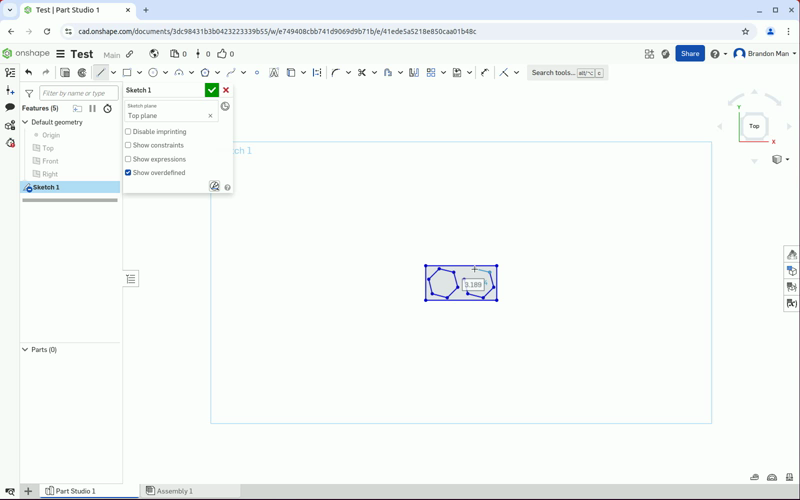
click(474, 268)
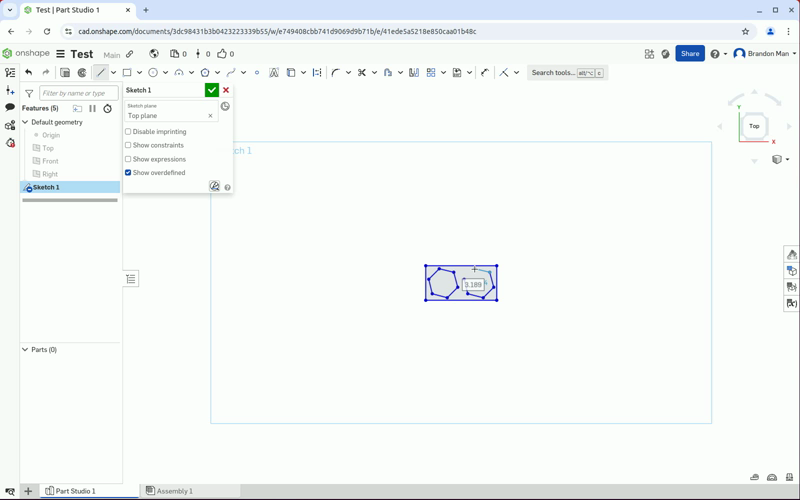
key_up(shift)
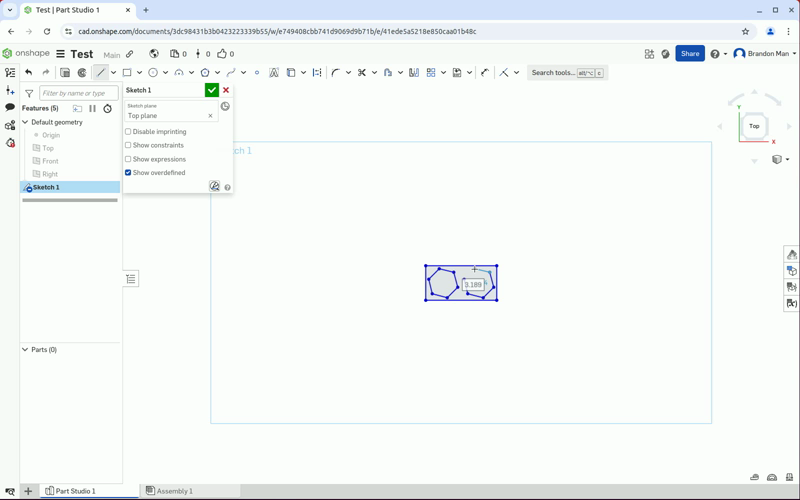
mouse_move(504, 268)
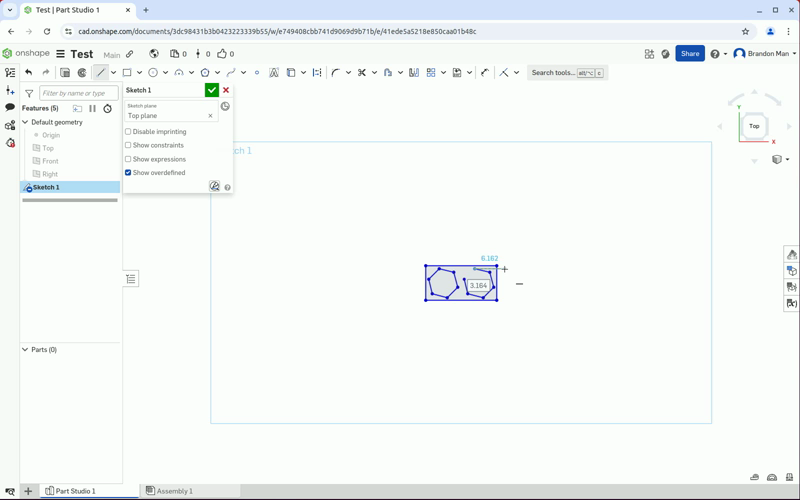
key_down(shift)
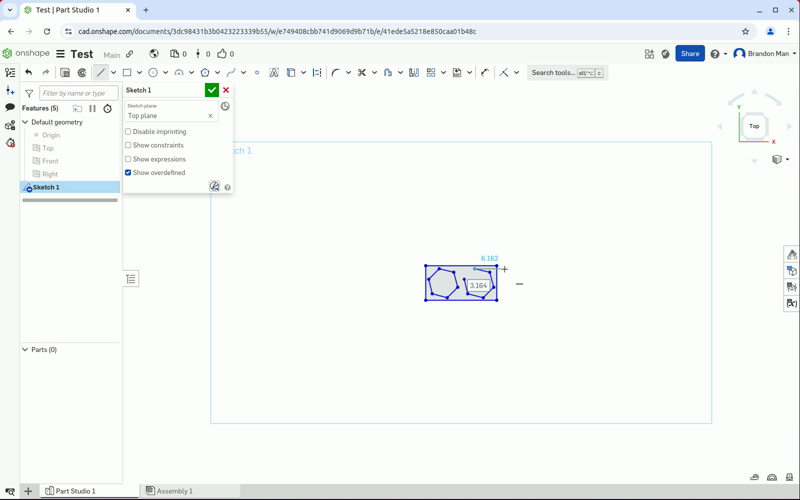
mouse_move(464, 279)
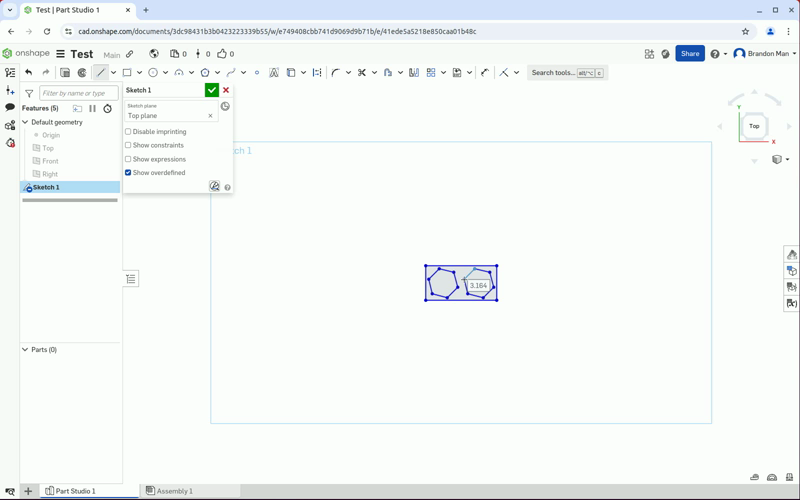
key_up(shift)
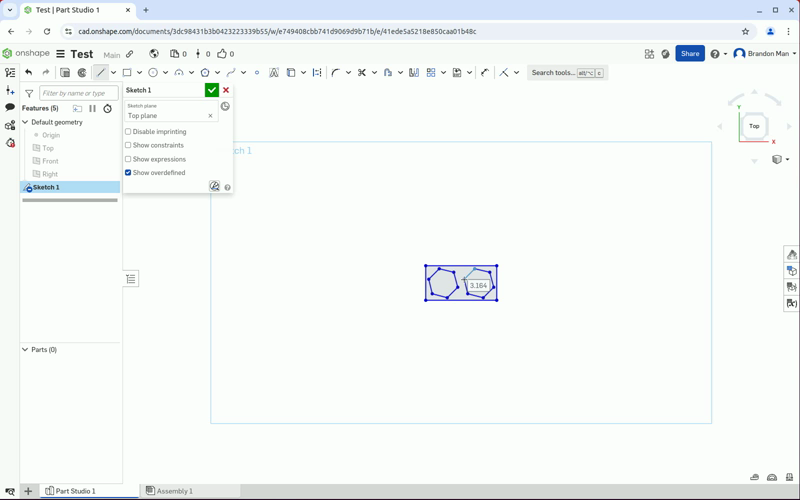
click(464, 279)
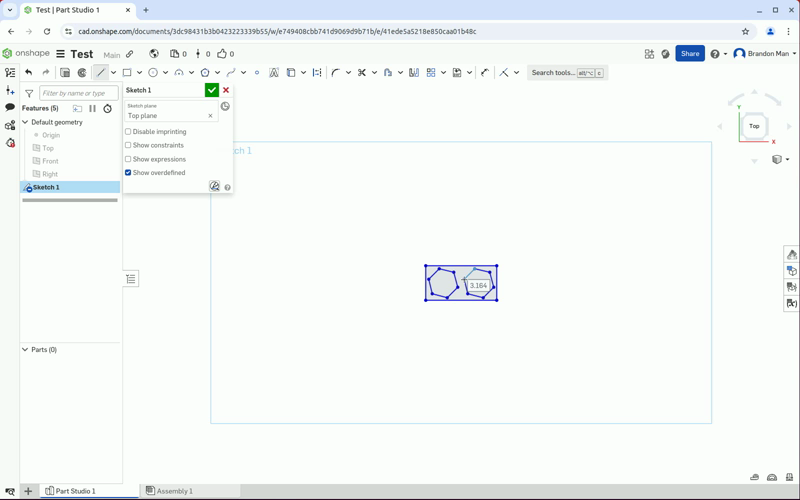
key(esc)
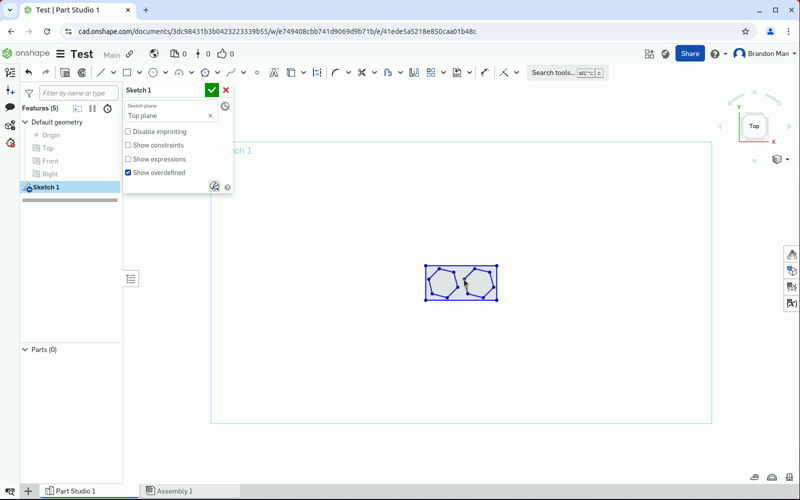
mouse_move(491, 275)
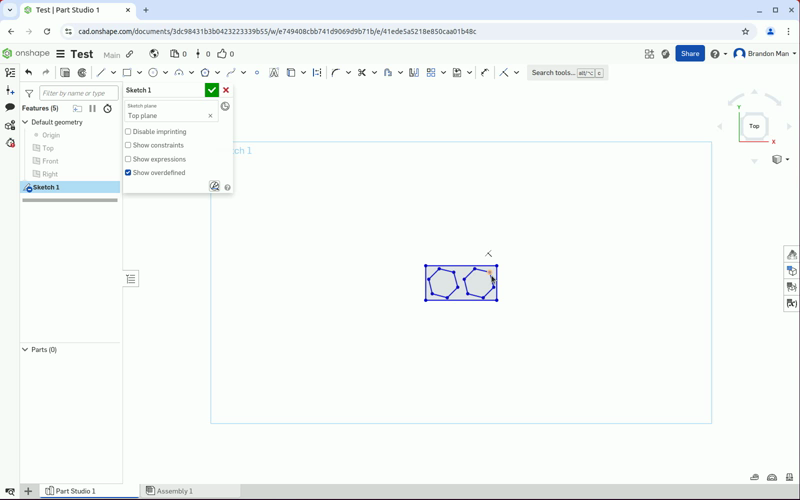
scroll(6)
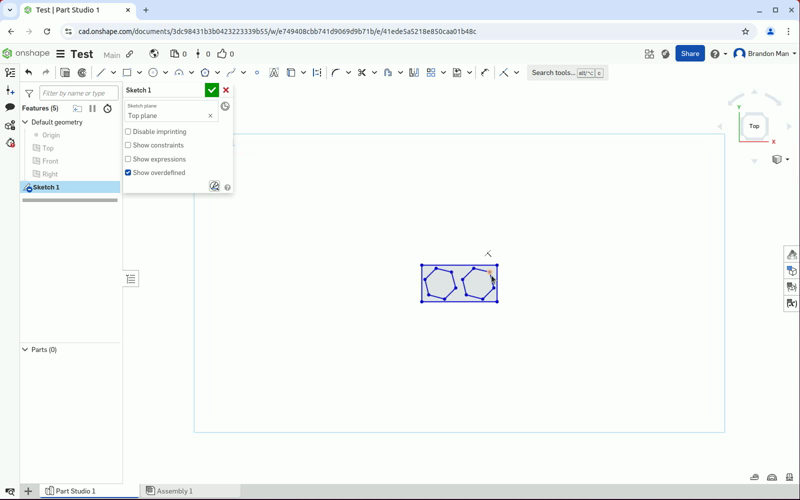
scroll(6)
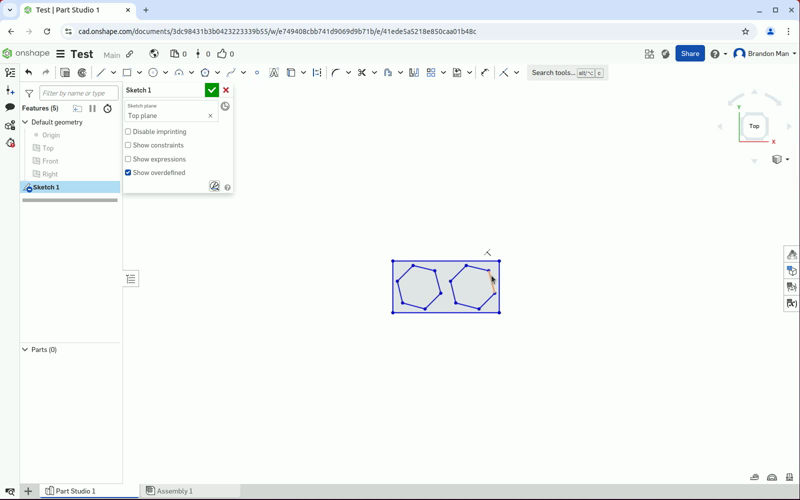
scroll(6)
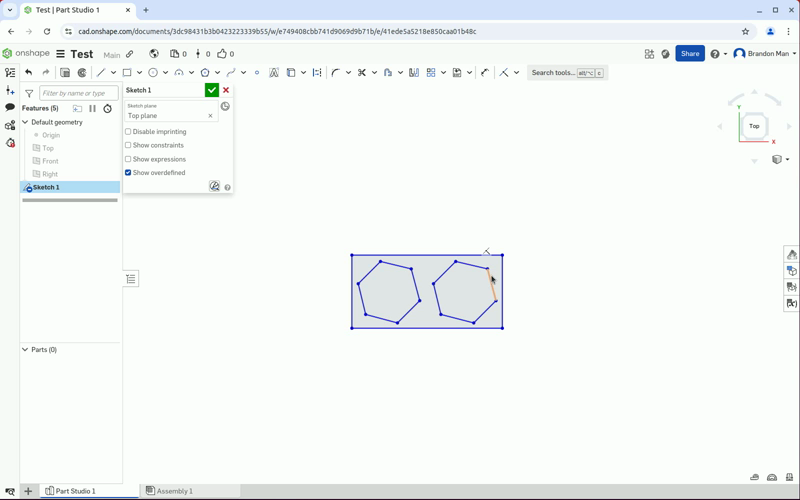
scroll(6)
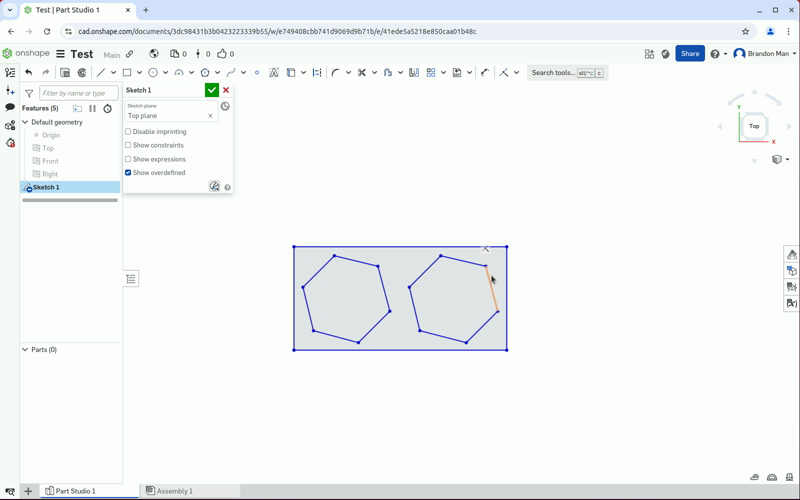
scroll(6)
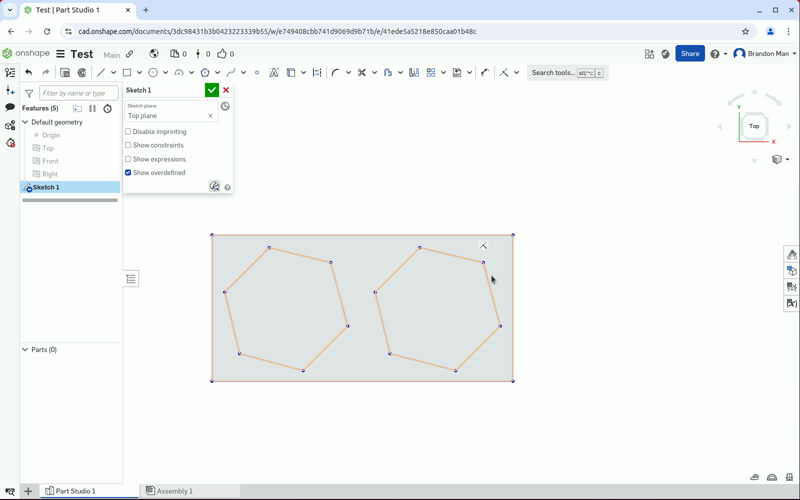
scroll(6)
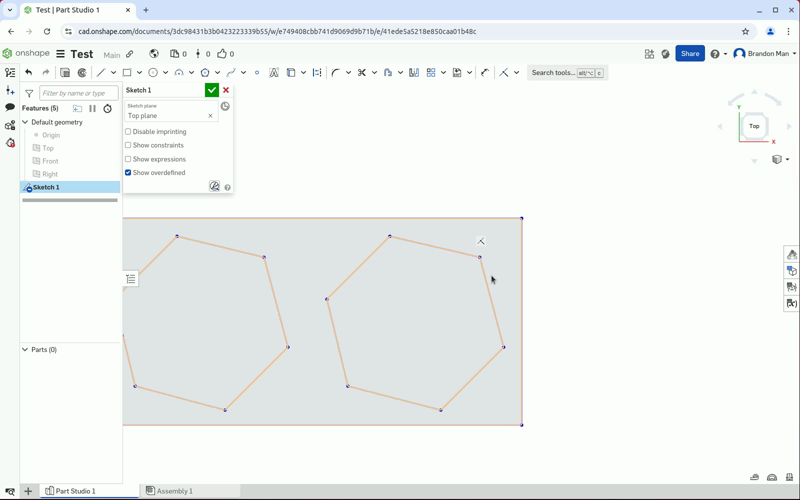
scroll(6)
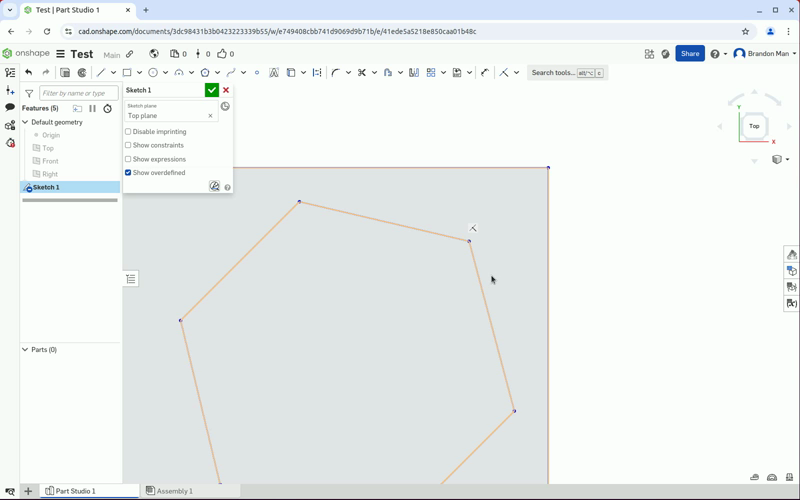
click(491, 275)
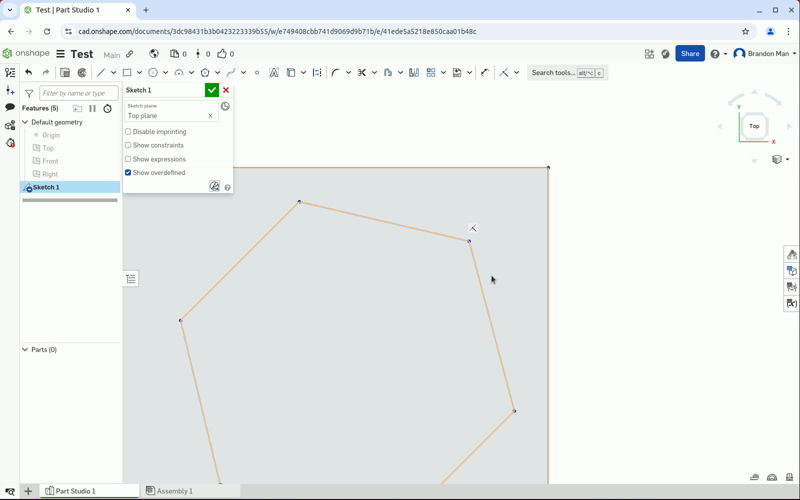
scroll(-6)
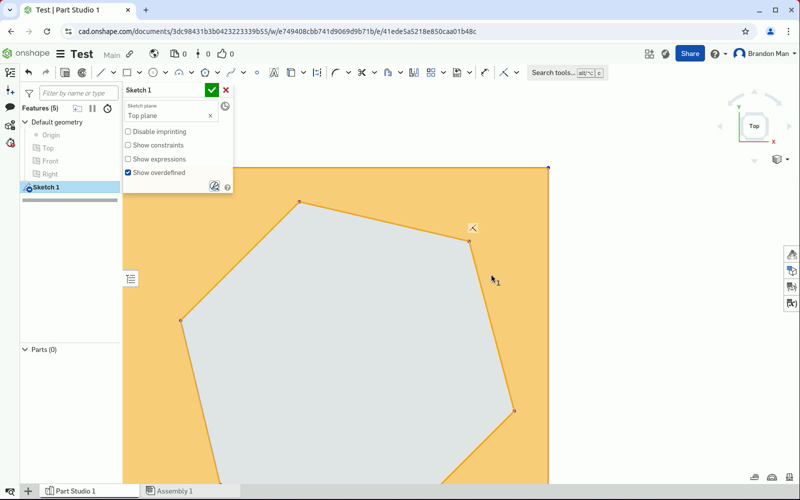
scroll(-6)
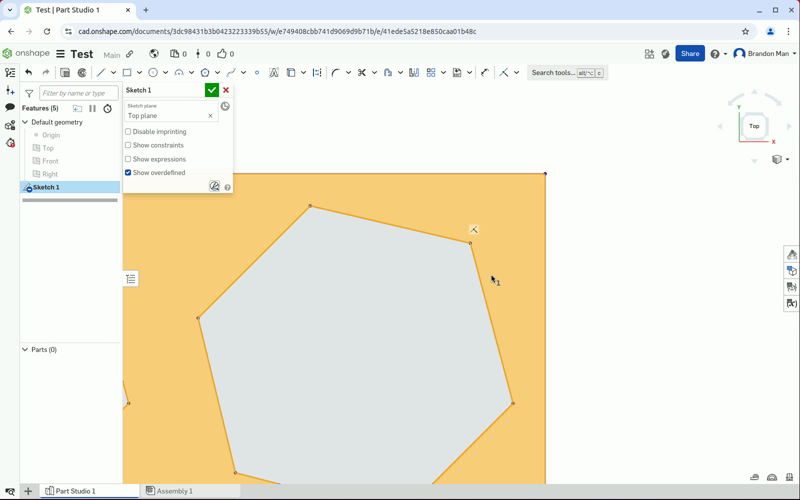
scroll(-6)
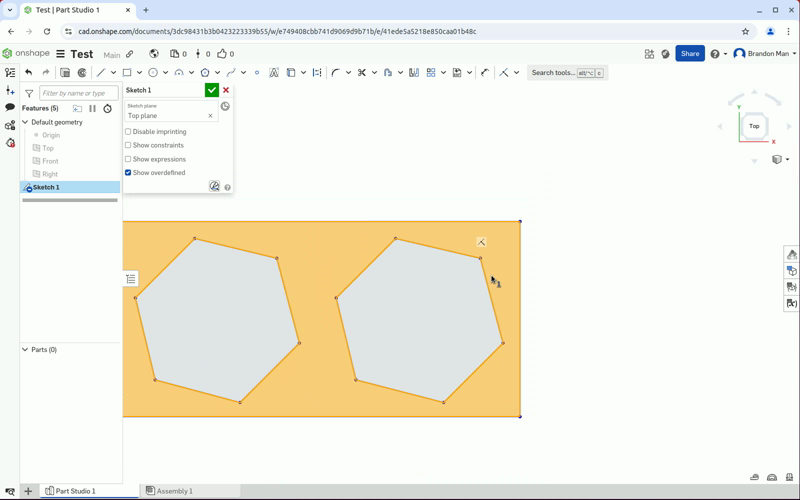
scroll(-6)
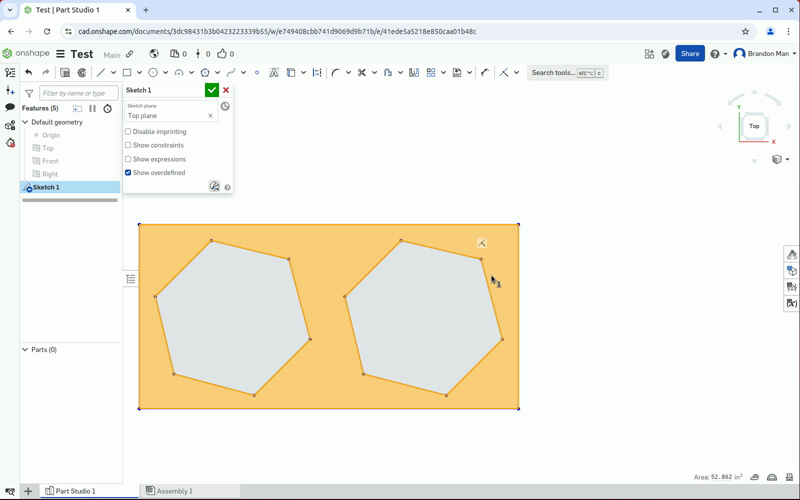
scroll(-6)
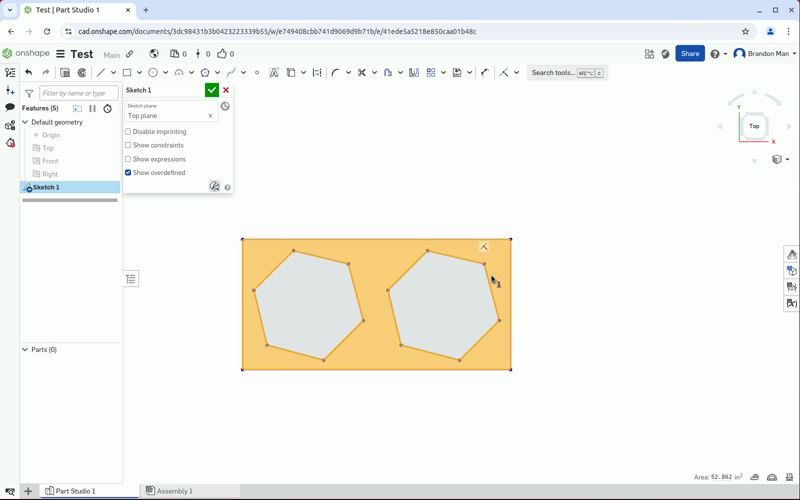
scroll(-6)
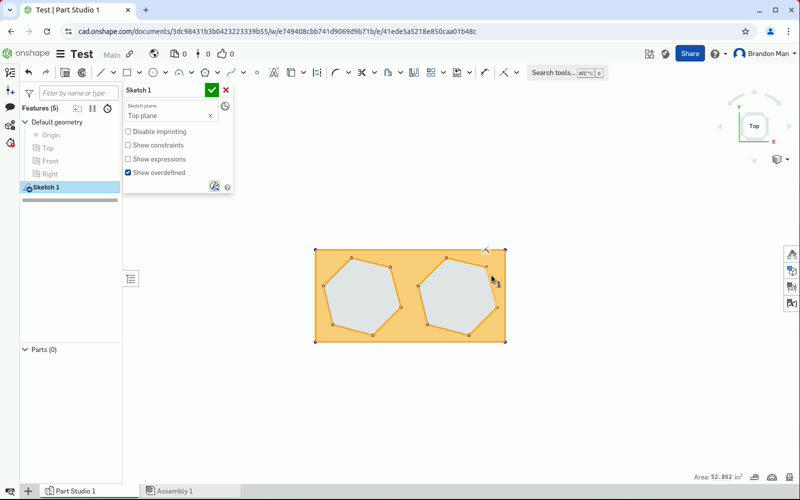
scroll(-6)
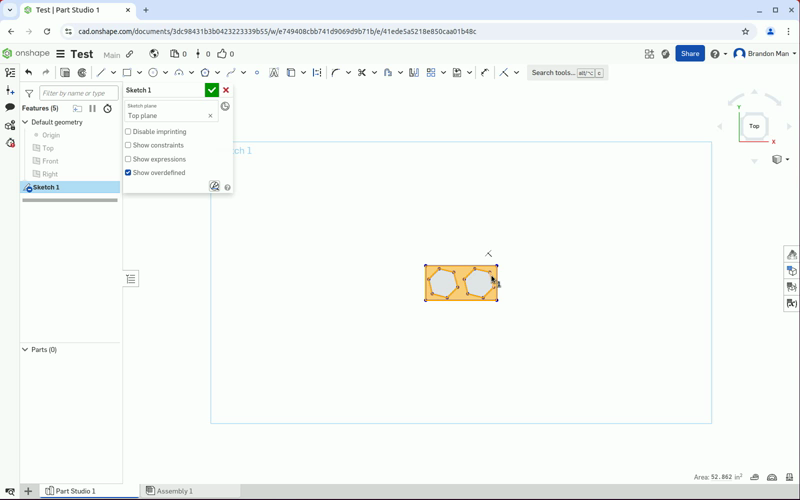
mouse_move(73, 352)
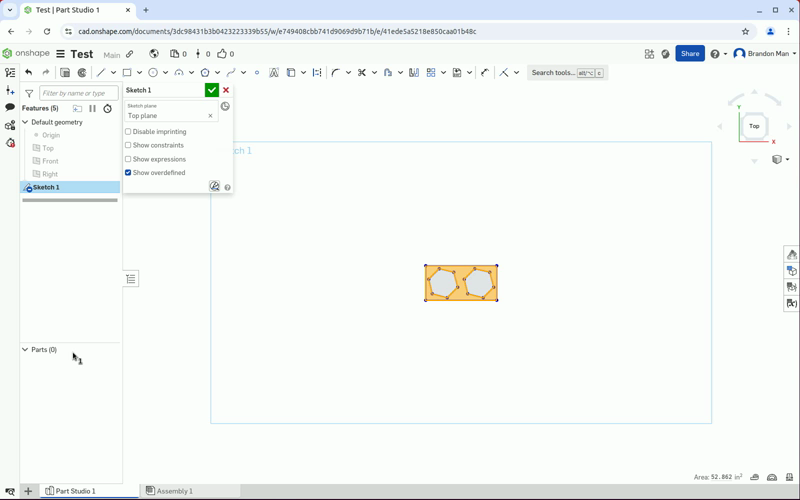
key(shift+y)
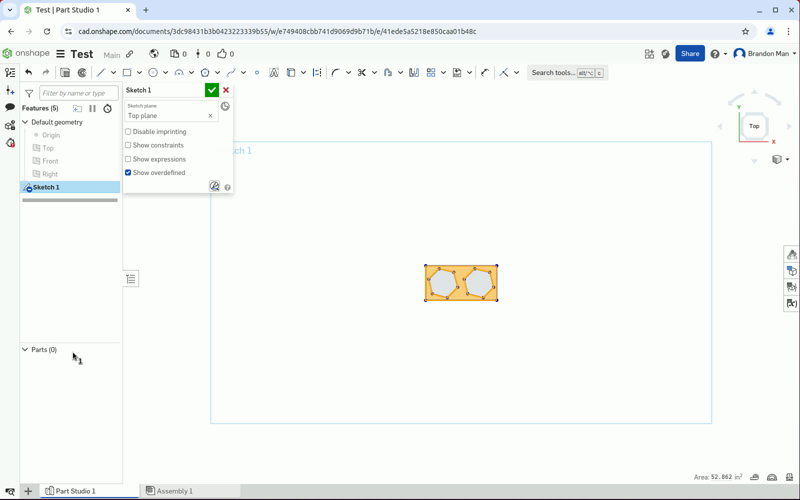
key(shift+e)
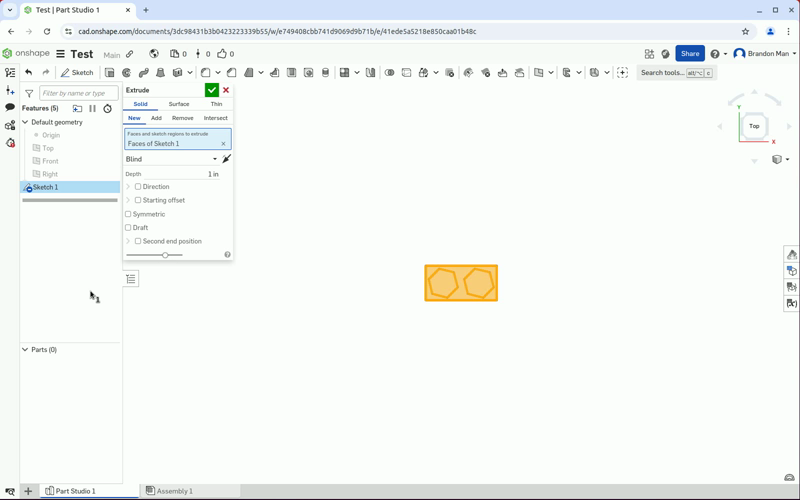
mouse_move(143, 106)
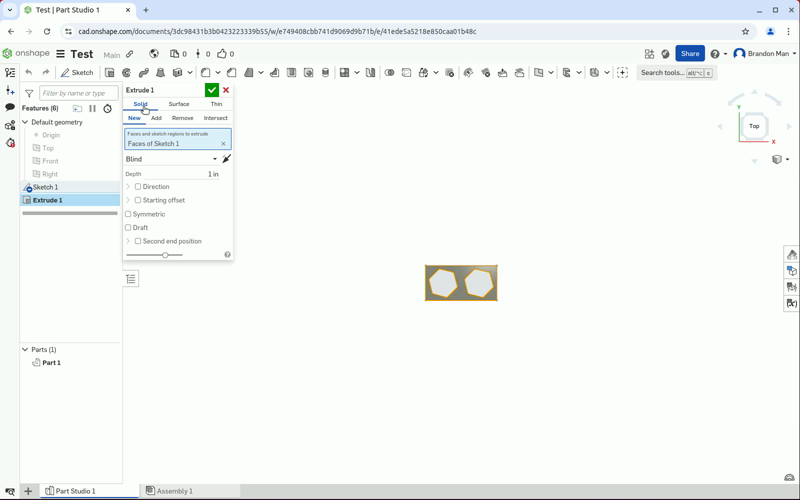
click(143, 106)
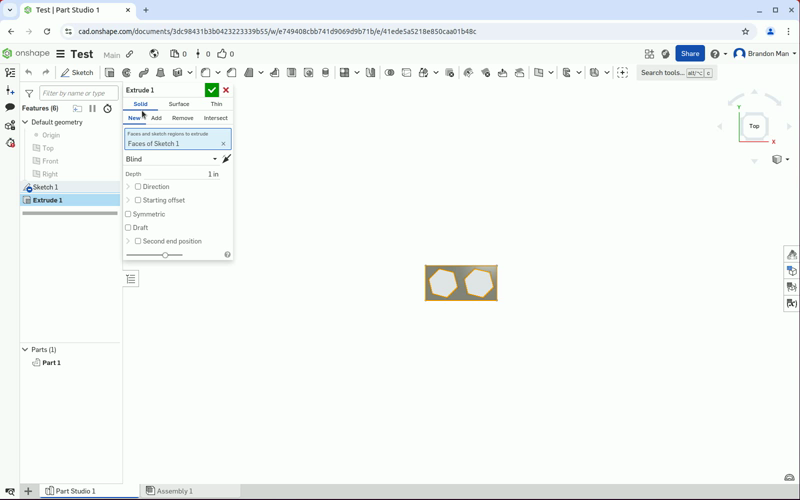
mouse_move(137, 120)
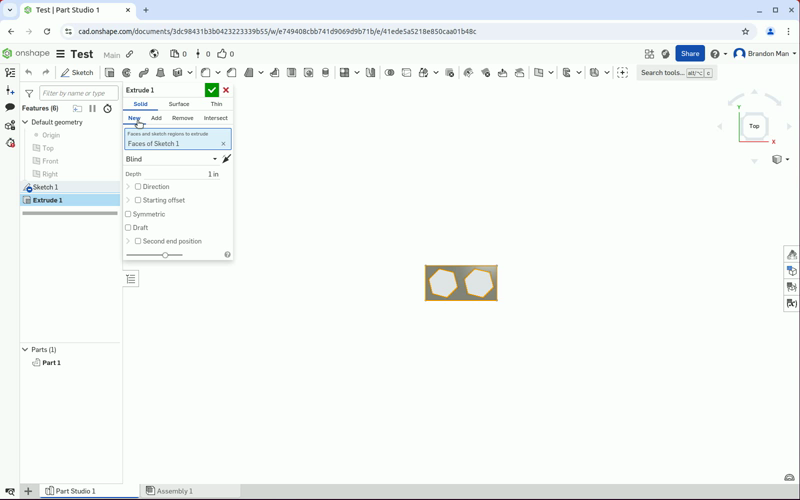
click(137, 120)
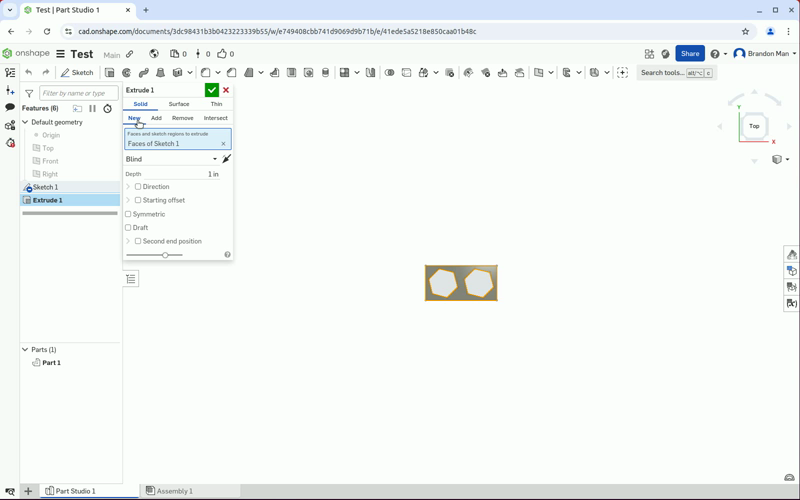
key(tab, 4)
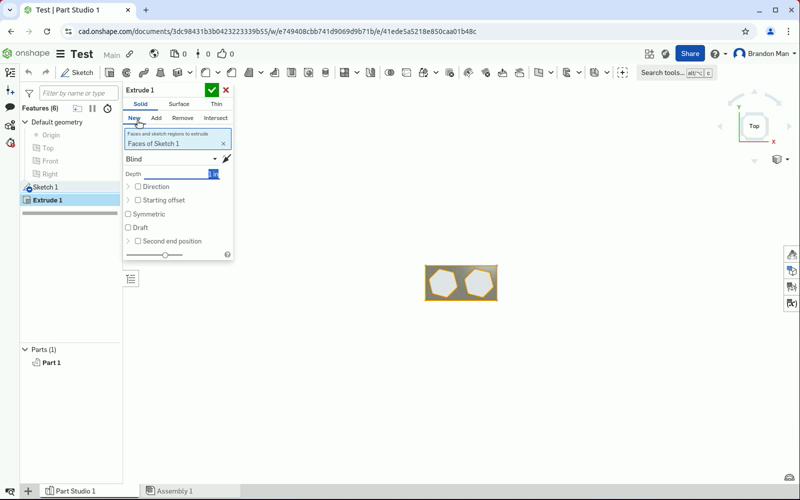
text(0.241)
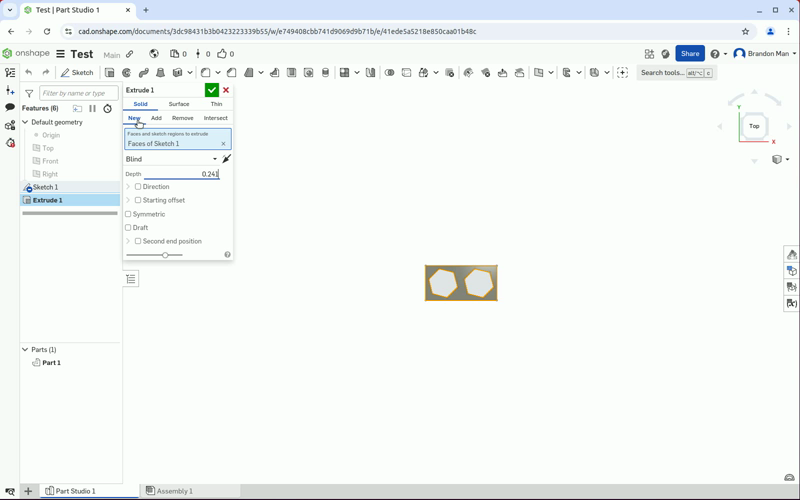
key(enter)
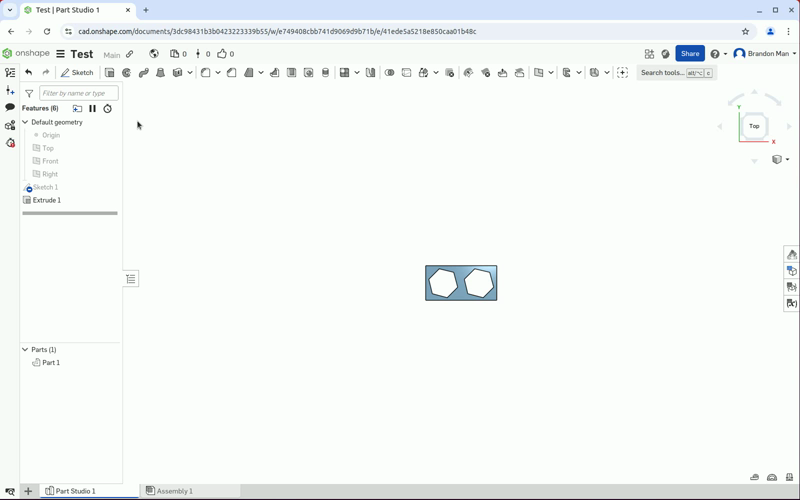
key(shift+h)
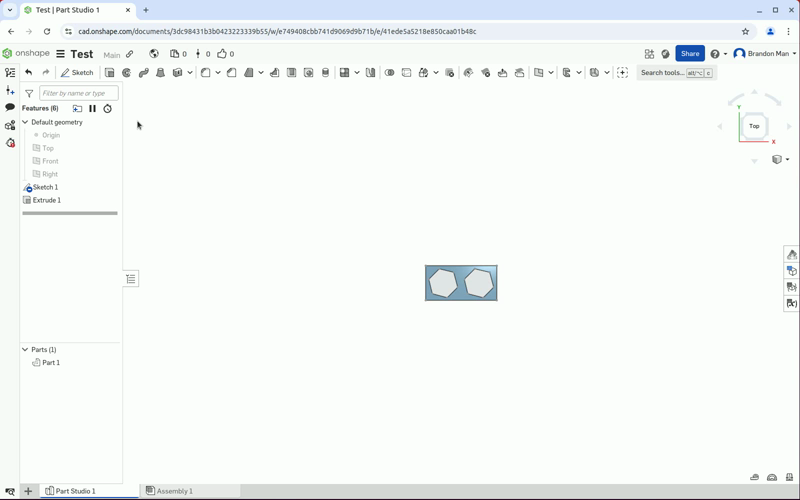
key(shift+h)
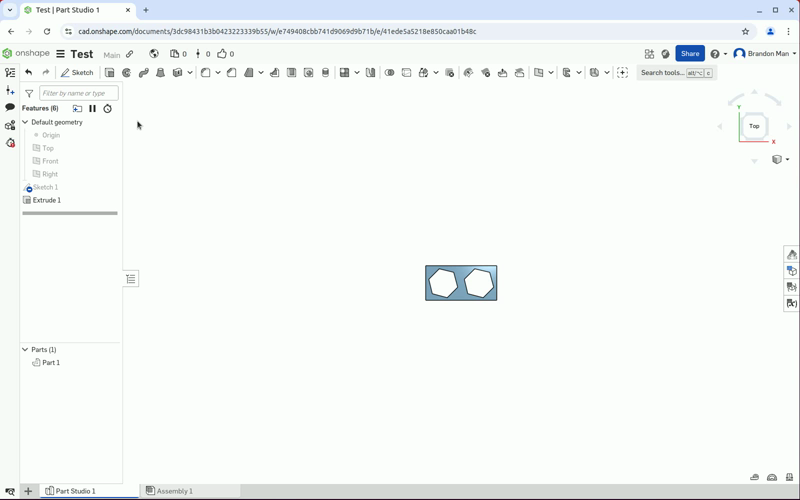
mouse_move(73, 189)
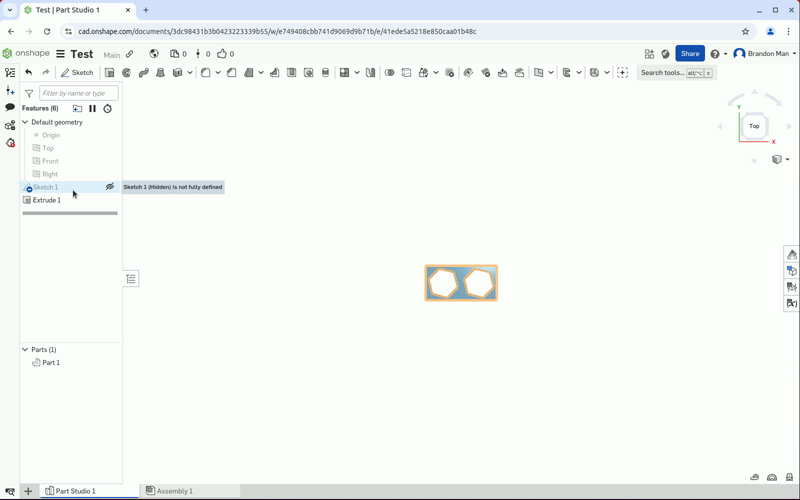
click(73, 189)
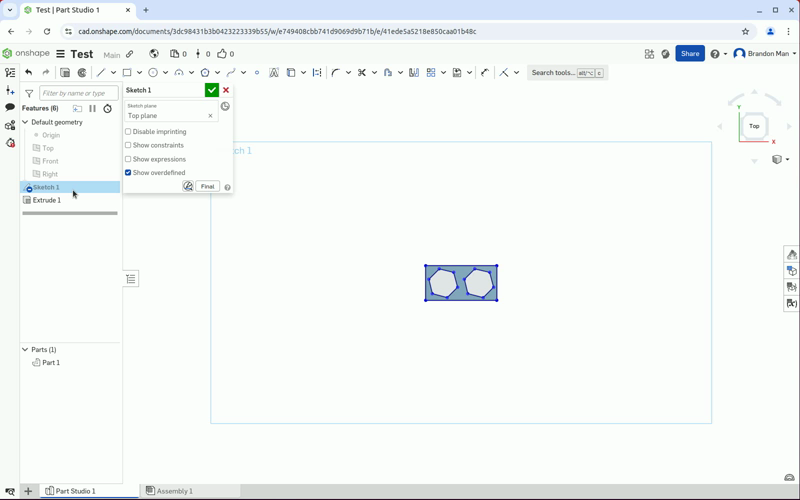
mouse_move(229, 92)
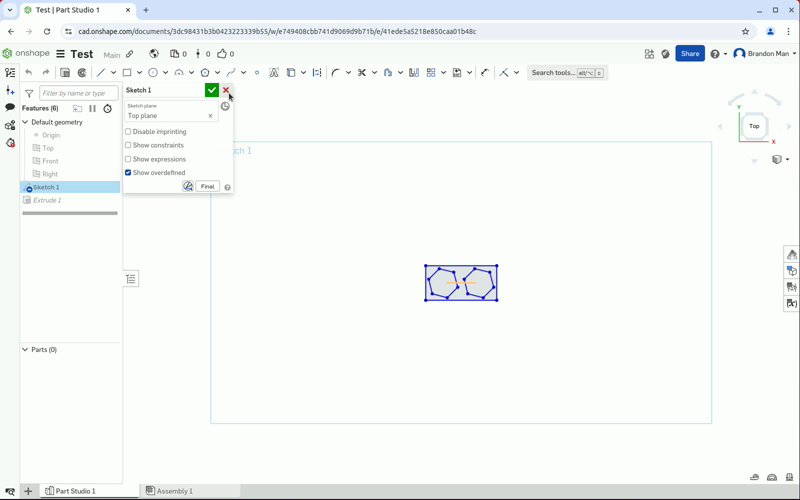
click(229, 92)
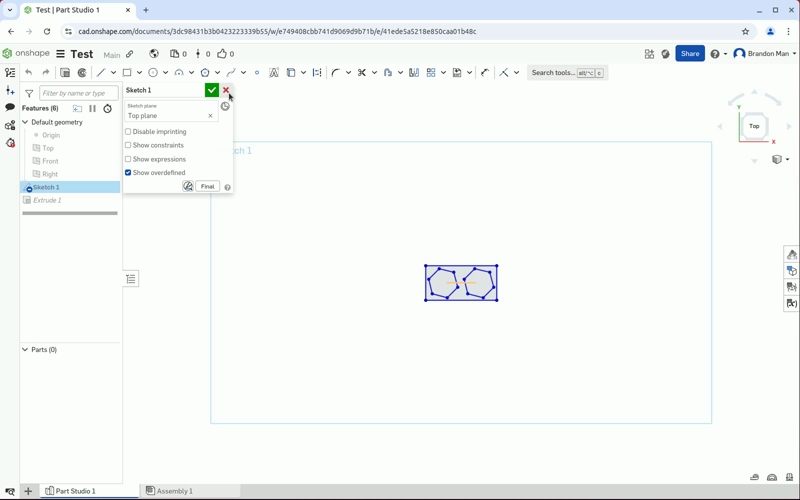
key(shift+s)
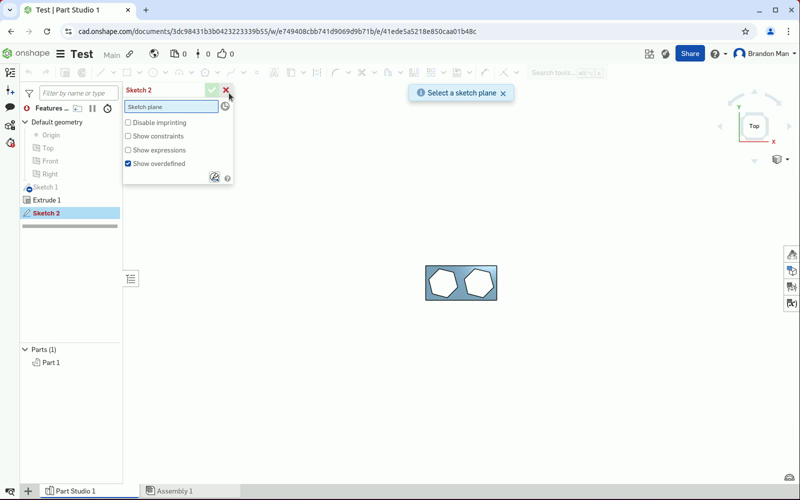
mouse_move(73, 150)
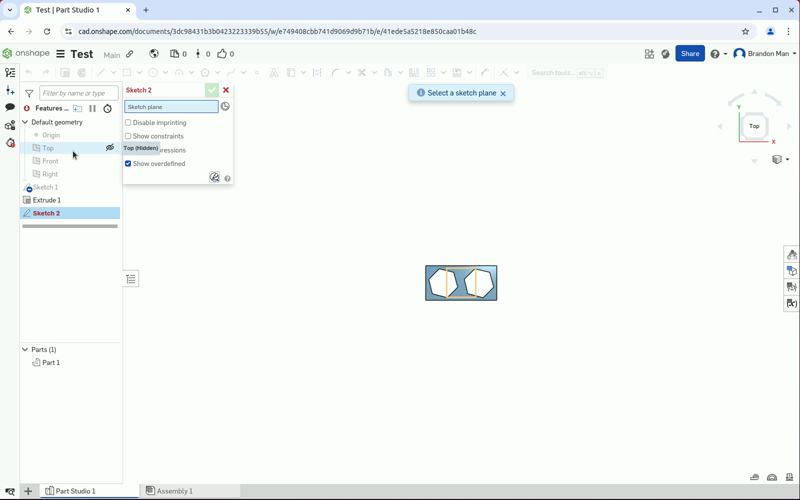
click(73, 150)
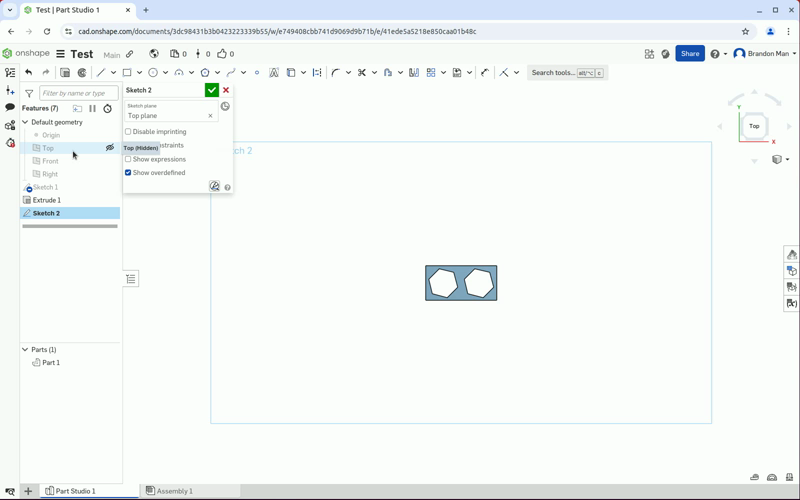
mouse_move(73, 352)
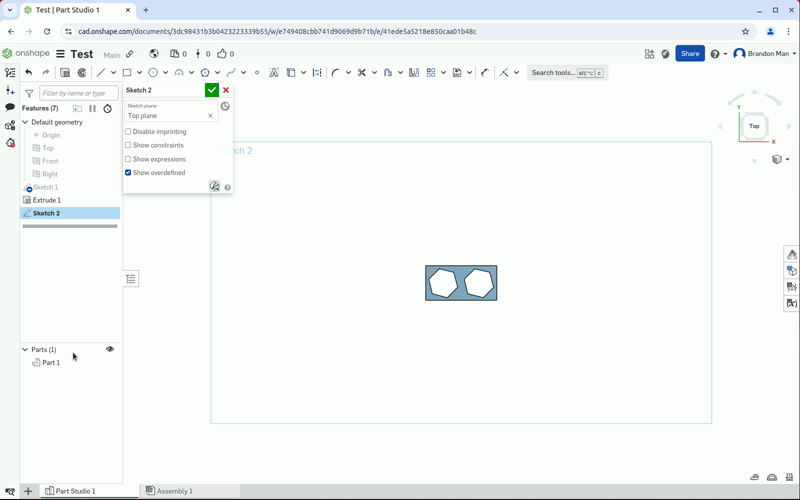
key(y)
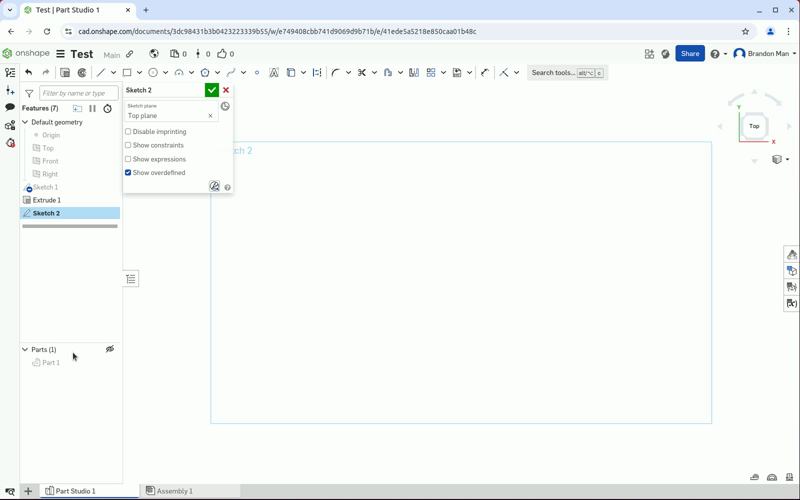
key(l)
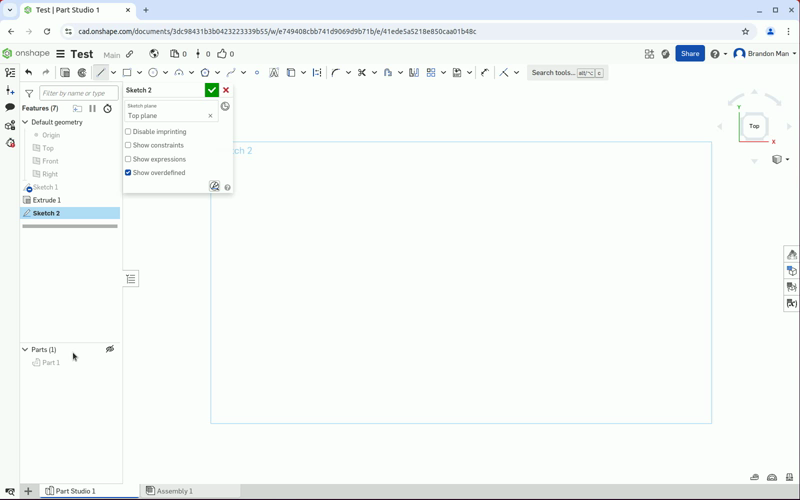
key_down(shift)
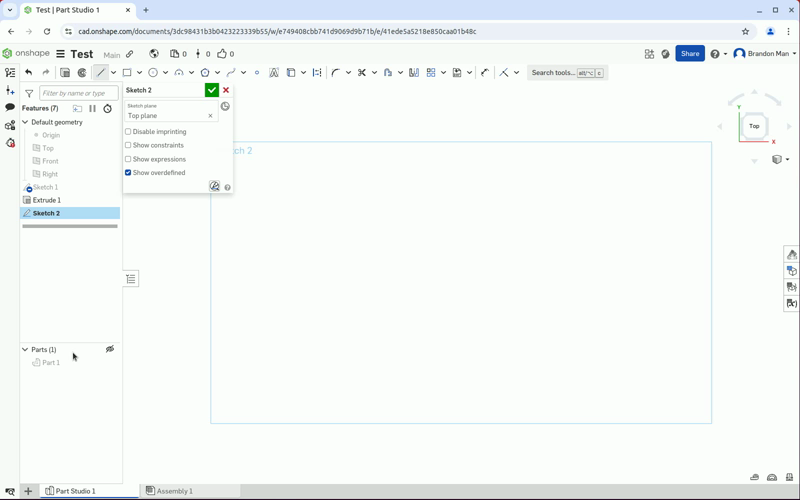
mouse_move(499, 301)
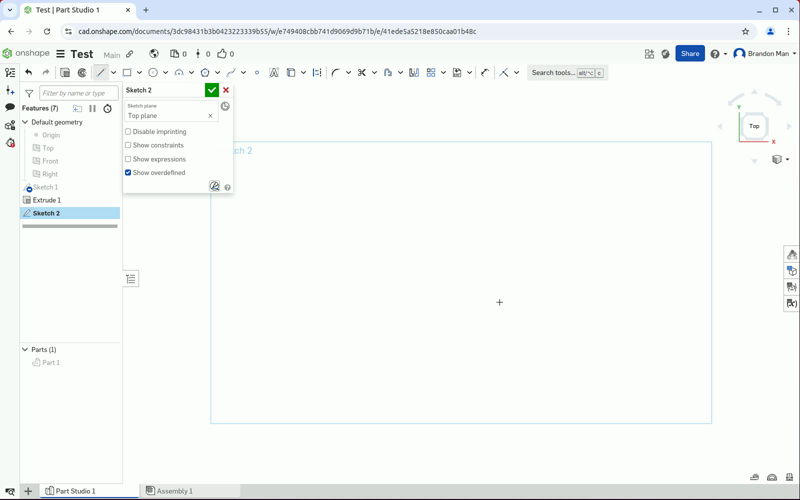
click(499, 301)
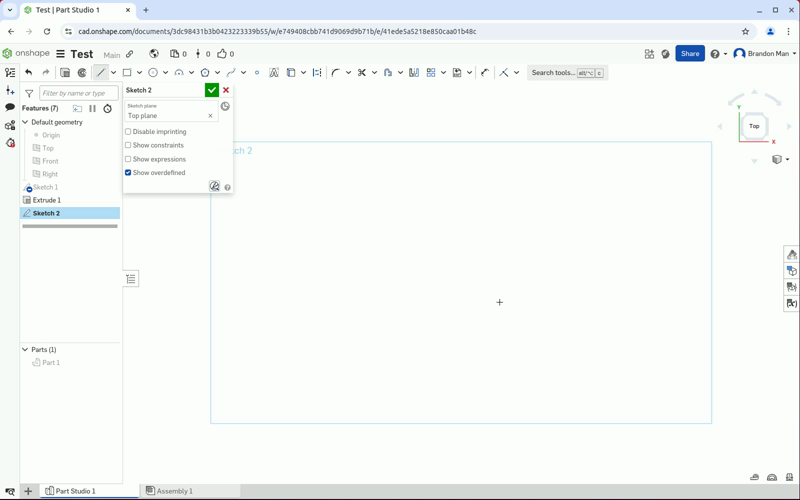
key_up(shift)
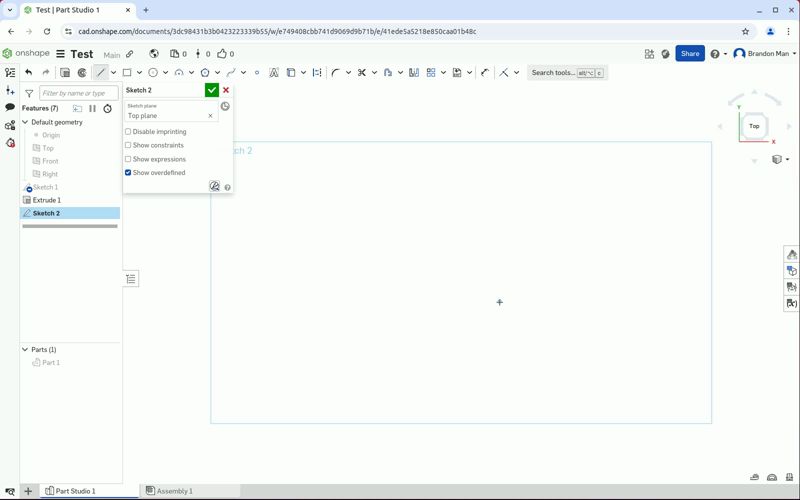
key_down(shift)
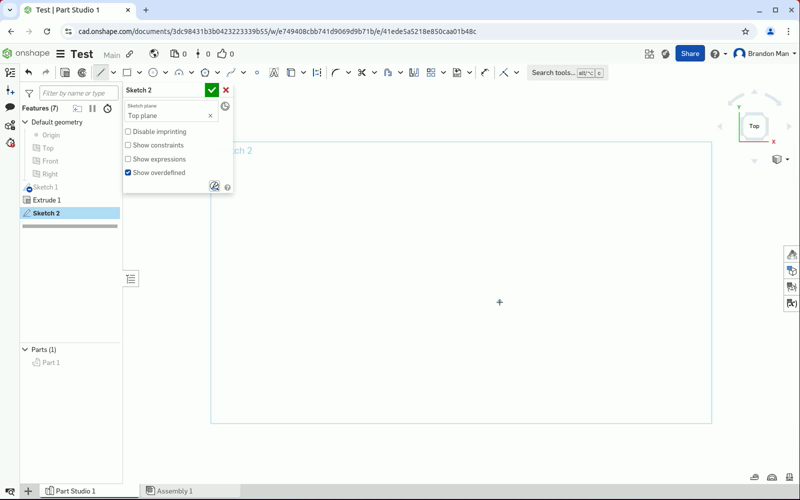
mouse_move(572, 301)
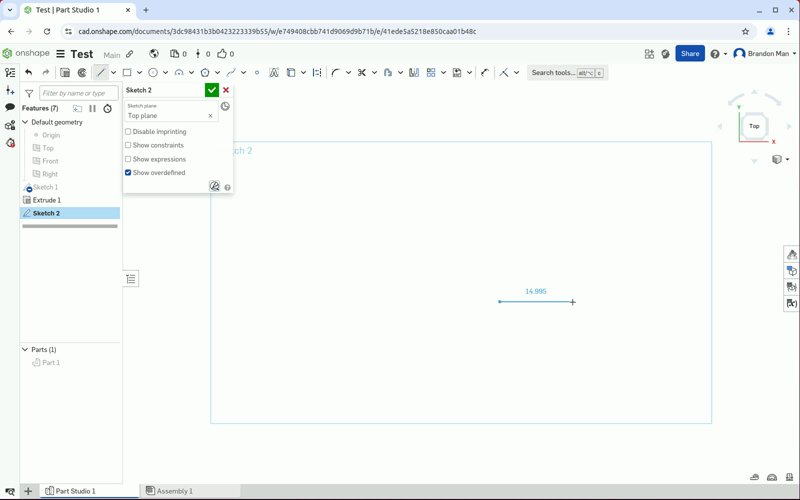
click(572, 301)
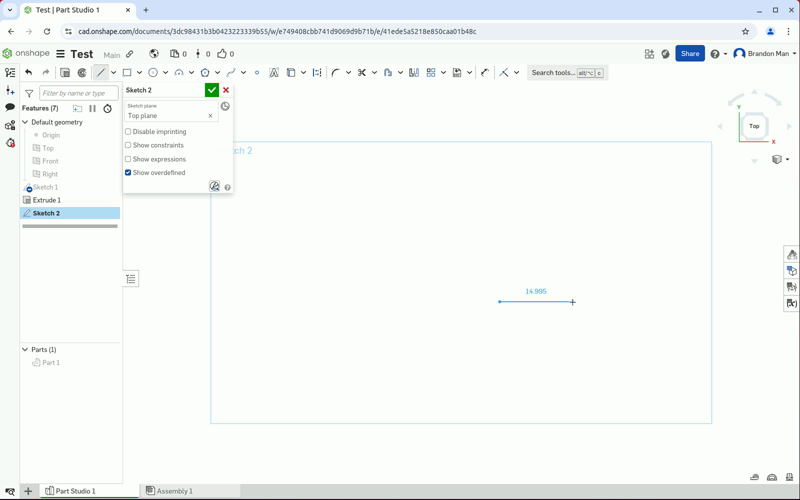
key_up(shift)
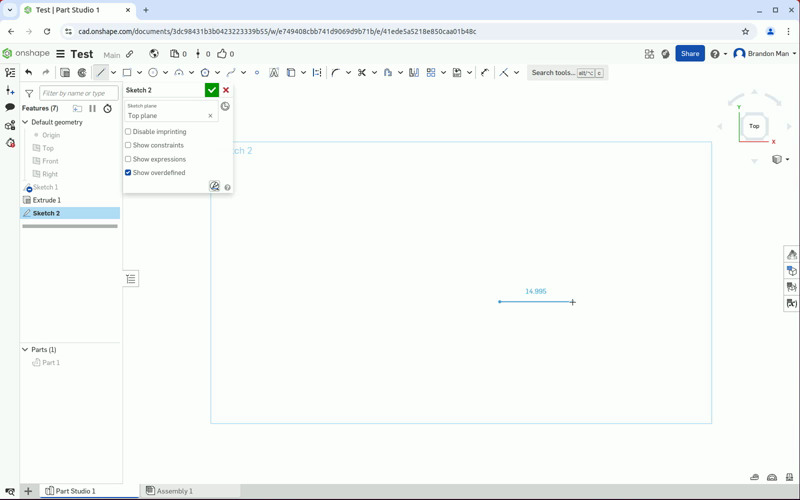
key_down(shift)
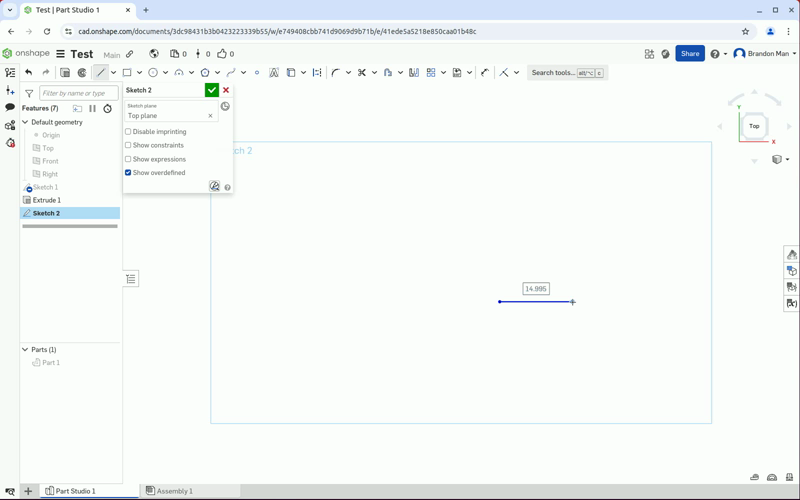
mouse_move(589, 301)
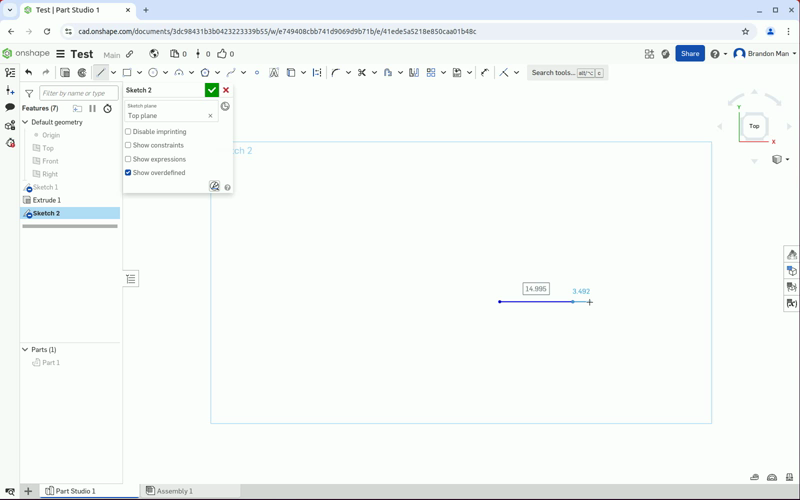
mouse_move(572, 264)
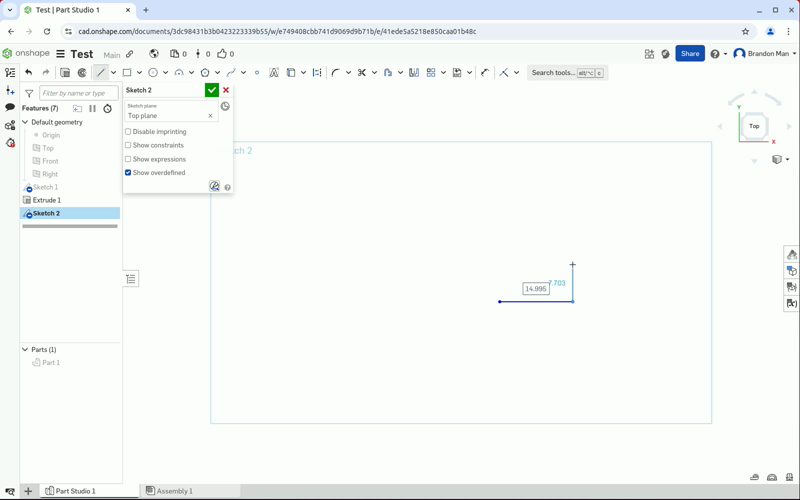
click(572, 264)
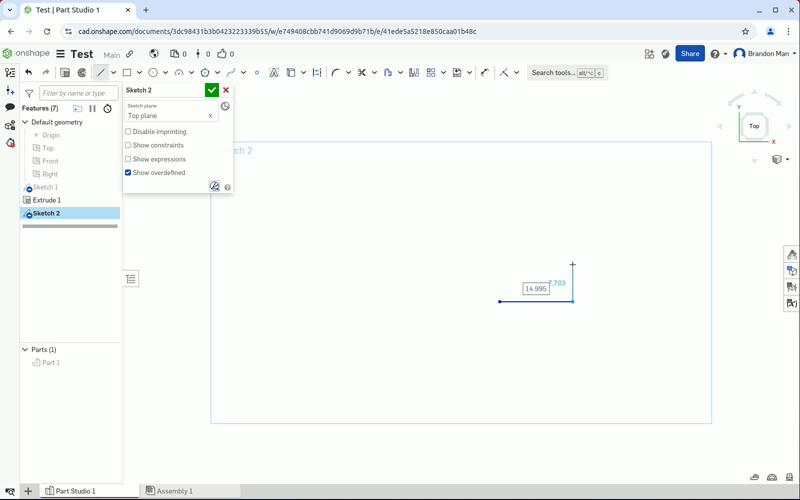
key_up(shift)
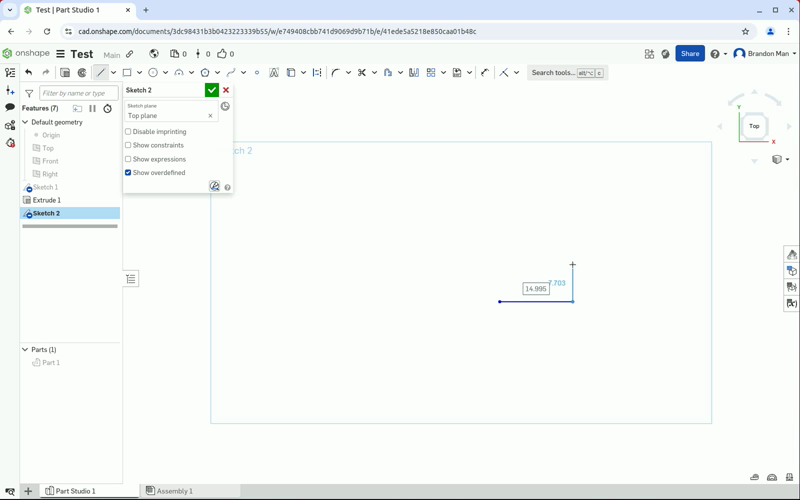
key_down(shift)
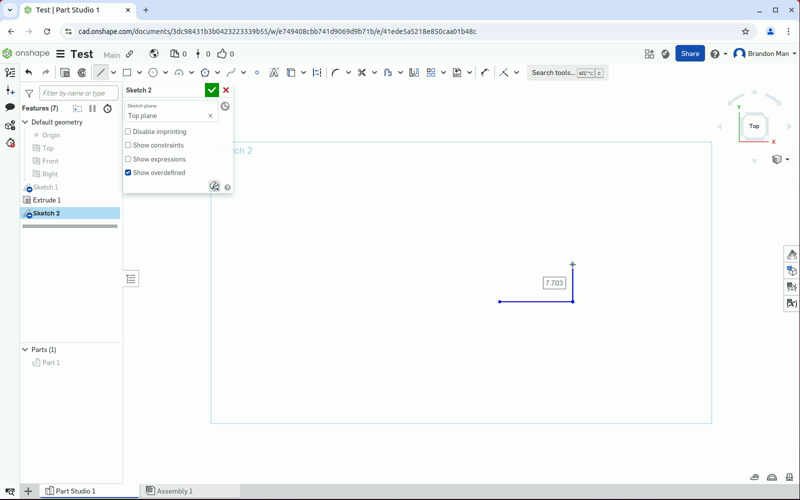
mouse_move(499, 264)
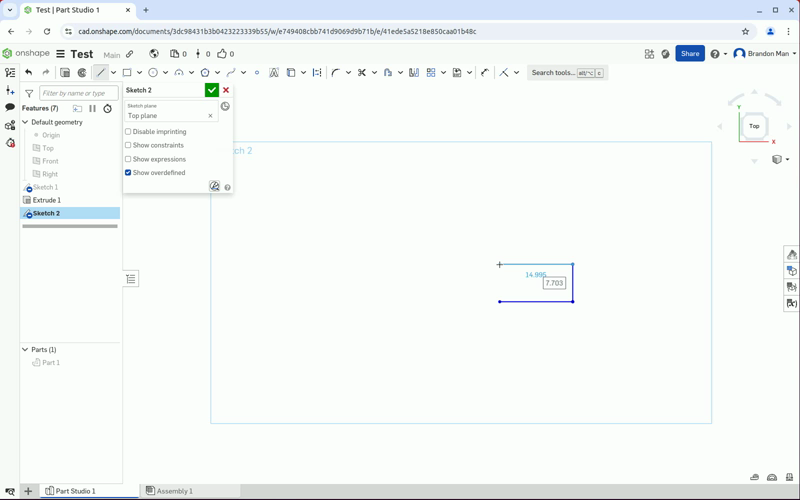
click(499, 264)
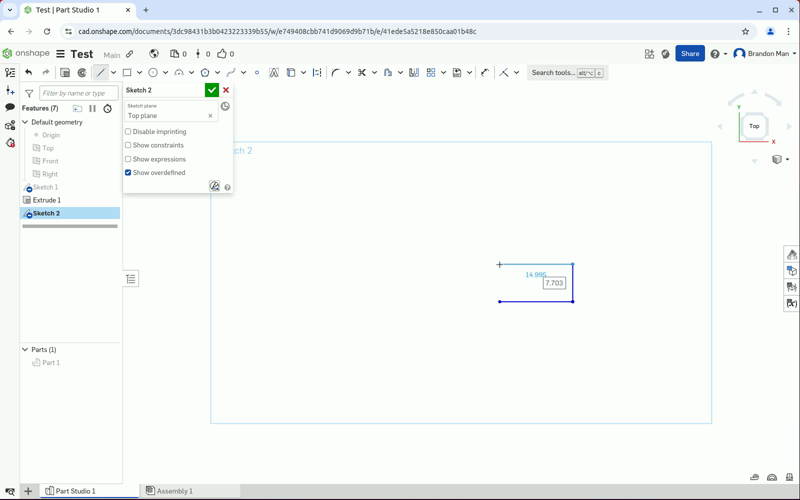
key_up(shift)
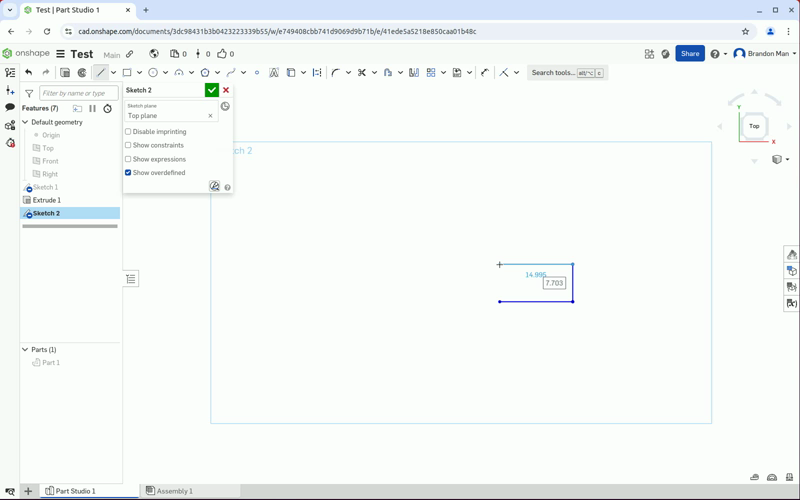
mouse_move(529, 264)
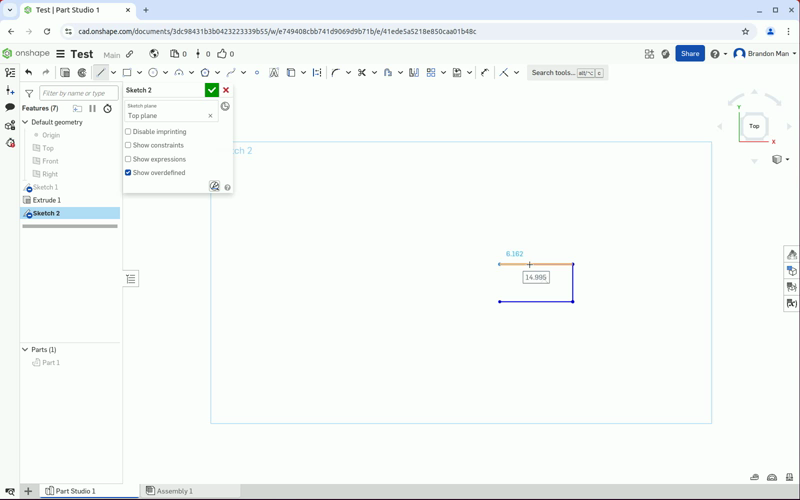
key_down(shift)
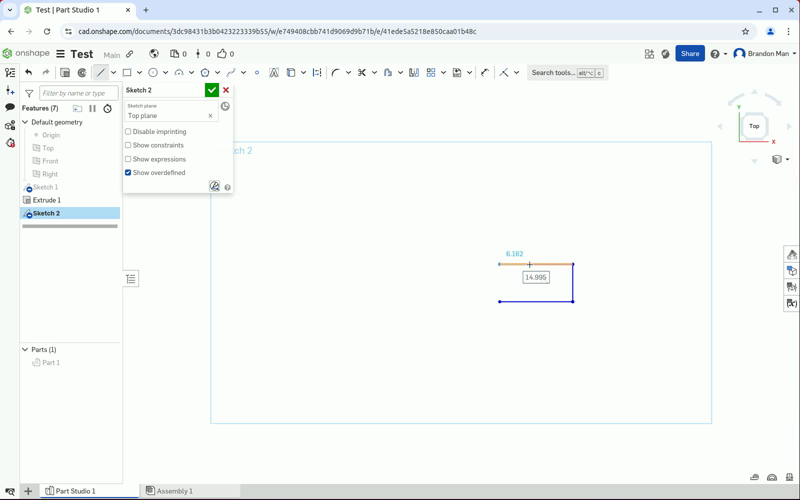
mouse_move(499, 301)
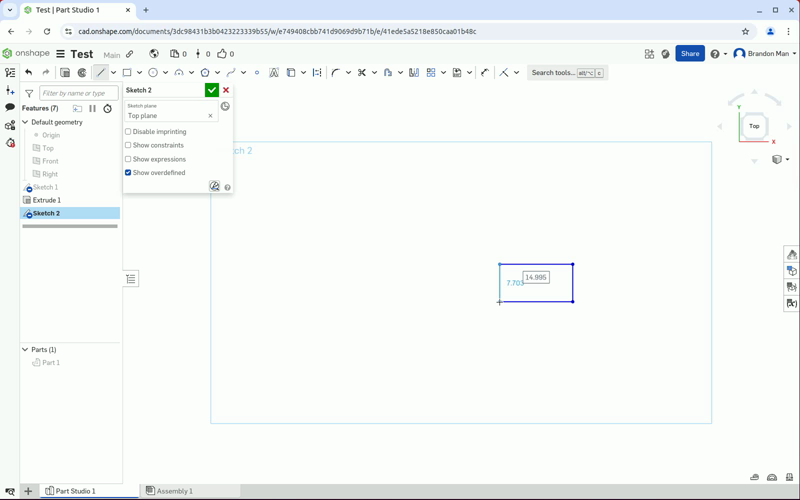
key_up(shift)
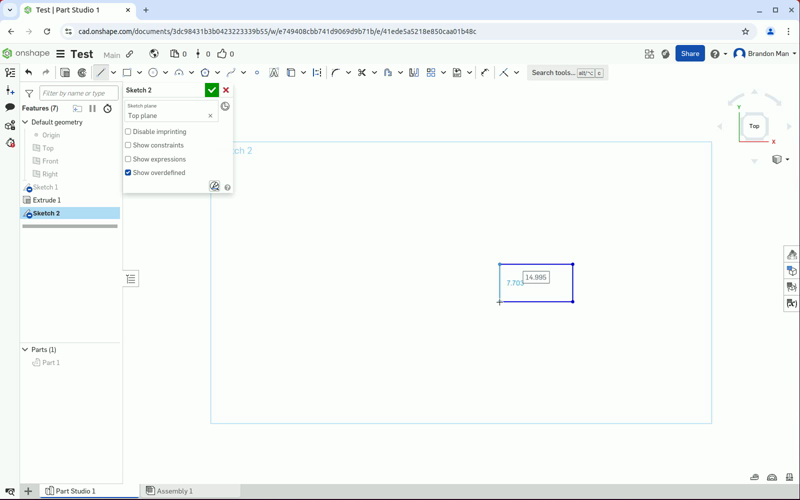
click(499, 301)
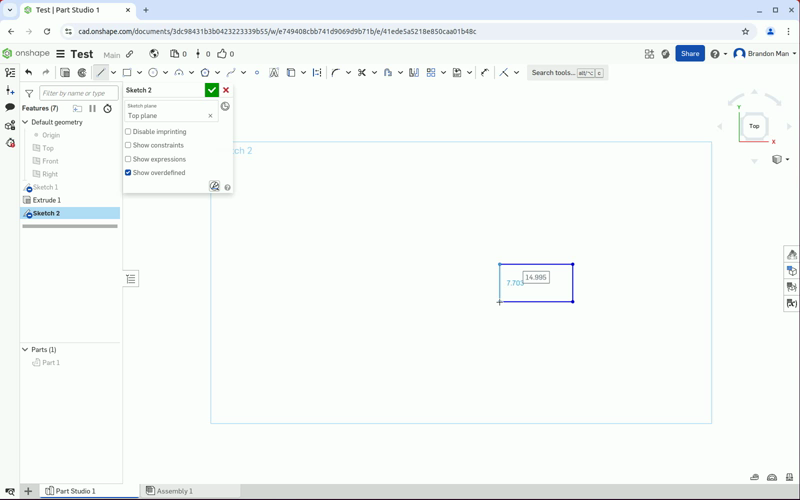
key(esc)
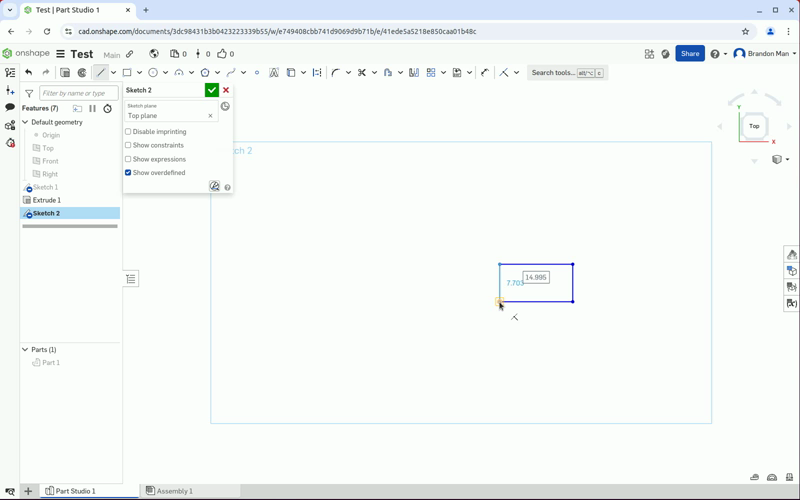
mouse_move(544, 275)
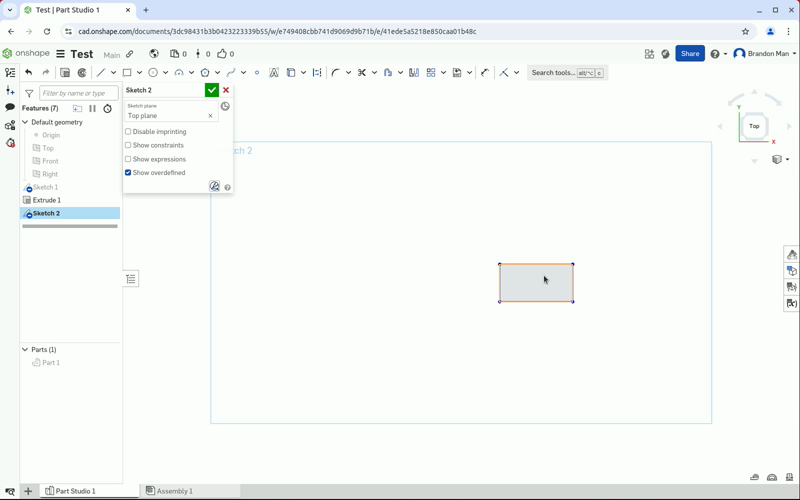
click(544, 275)
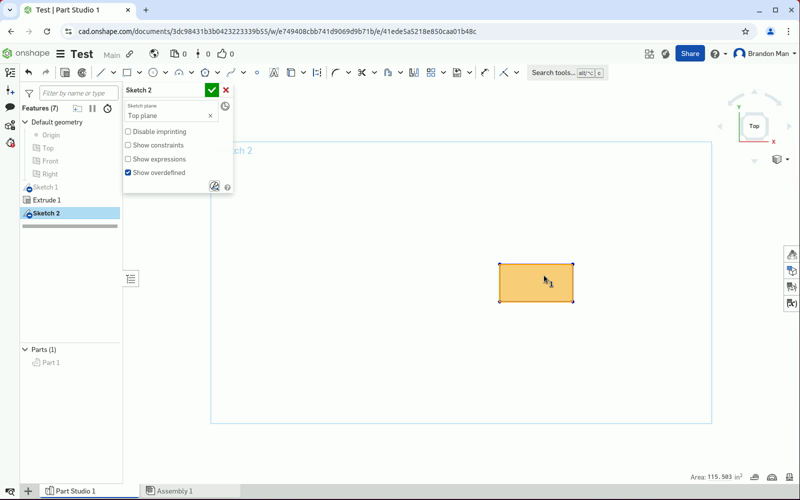
mouse_move(73, 352)
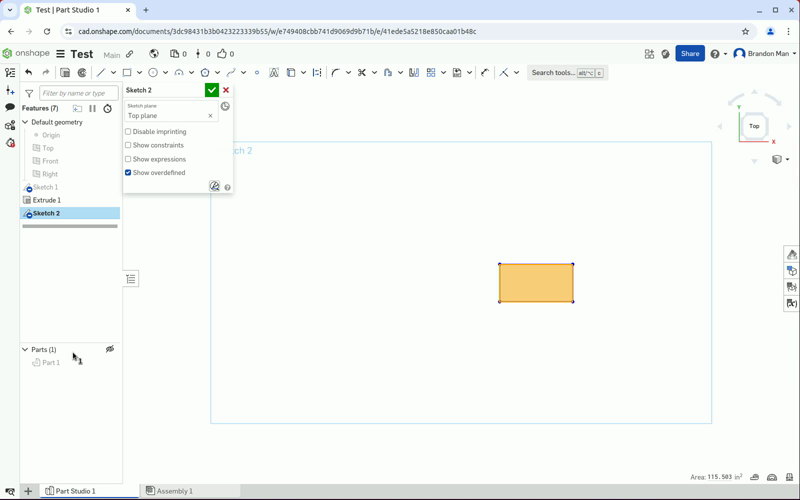
key(shift+y)
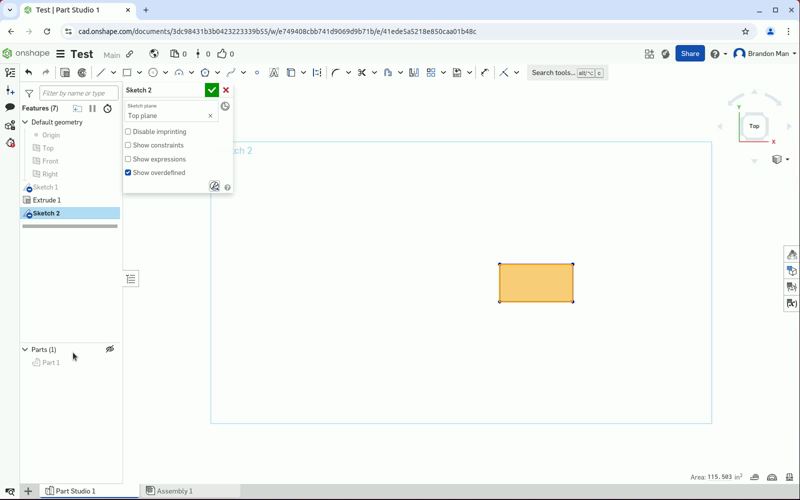
key(shift+e)
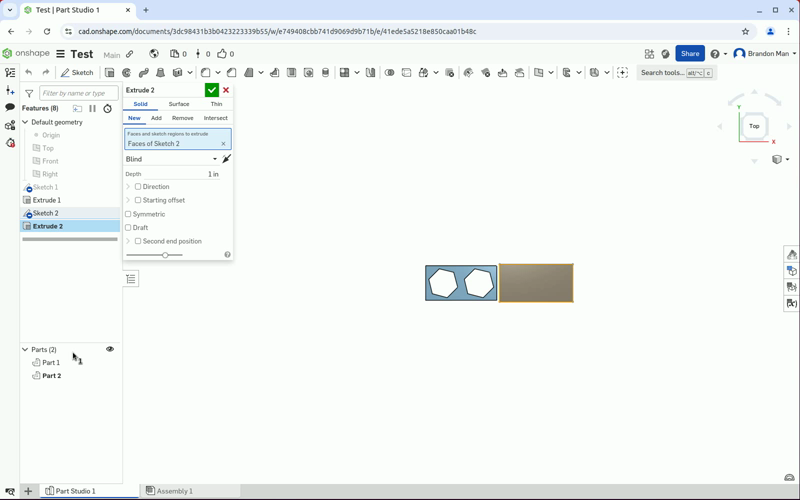
mouse_move(143, 106)
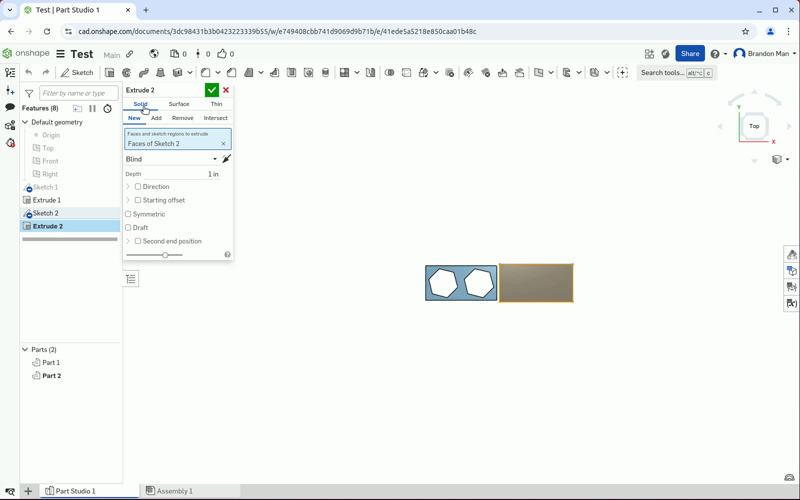
click(143, 106)
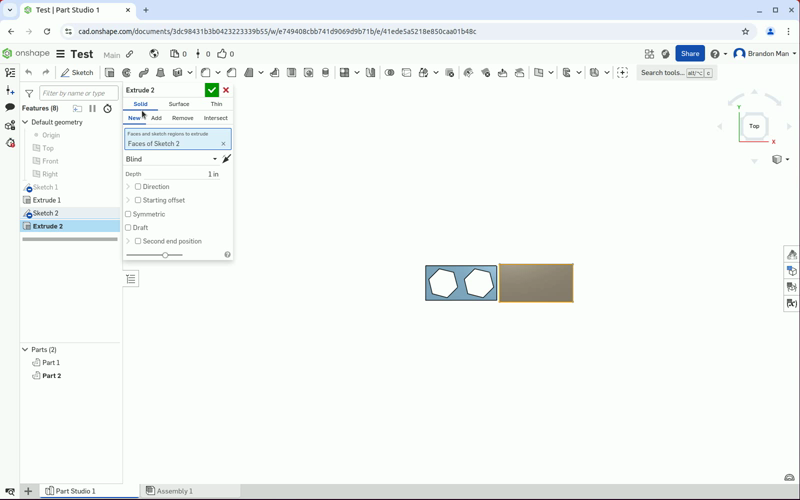
mouse_move(137, 120)
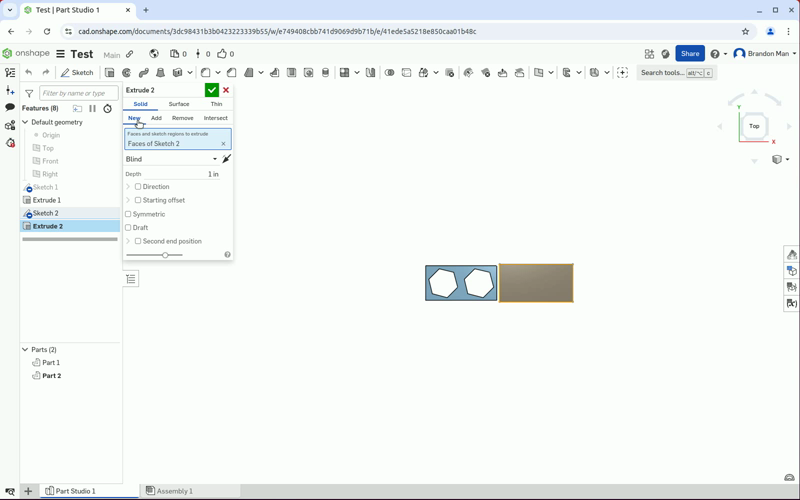
click(137, 120)
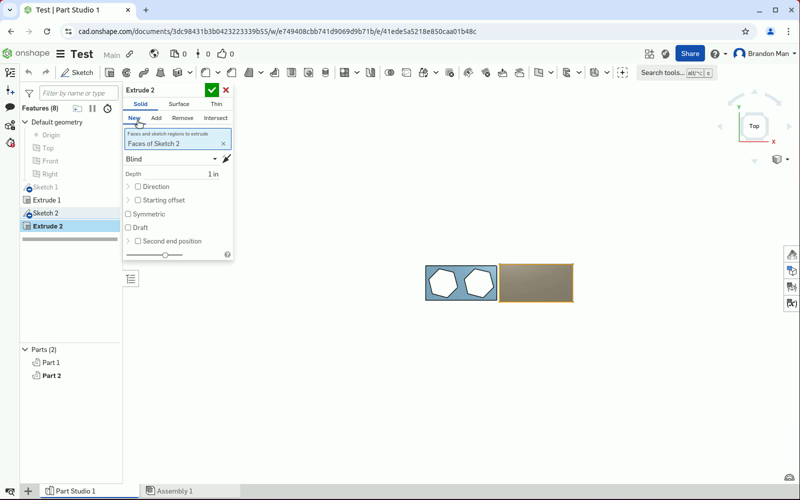
key(tab, 4)
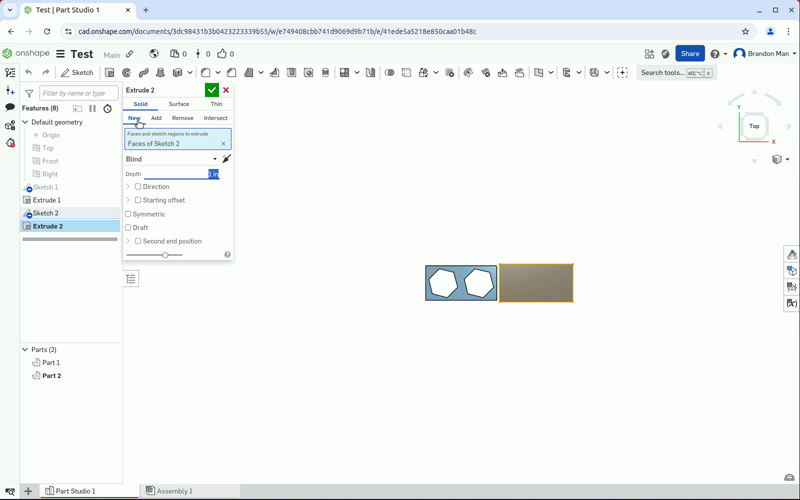
text(0.241)
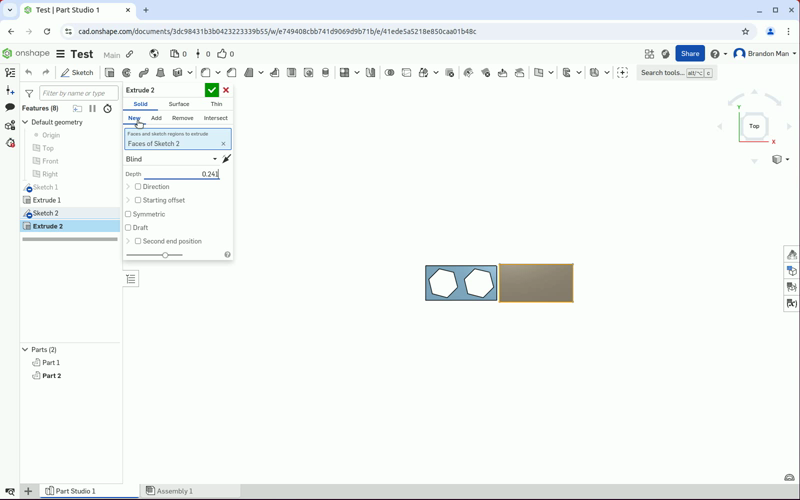
key(enter)
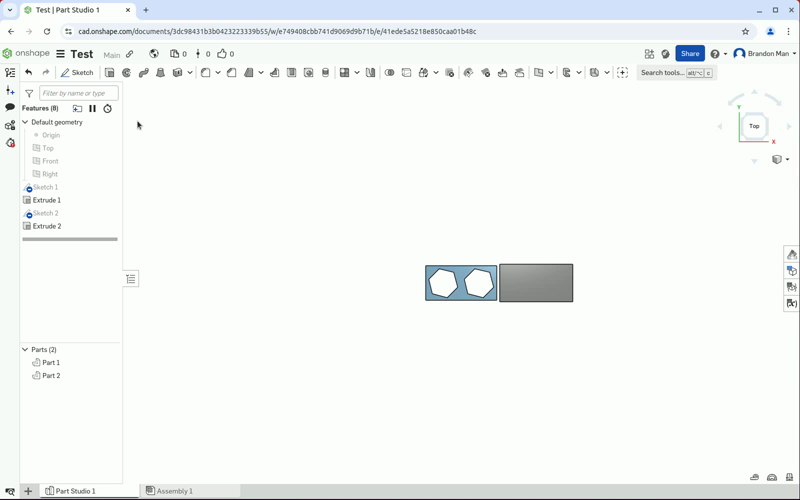
key(shift+h)
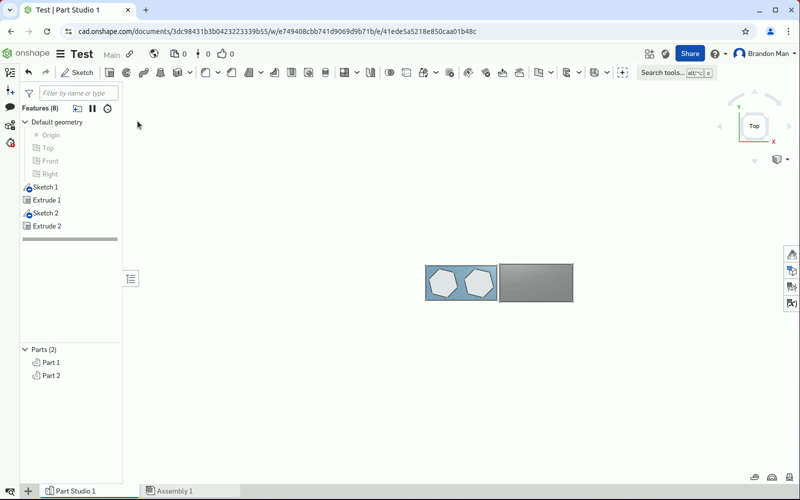
key(shift+h)
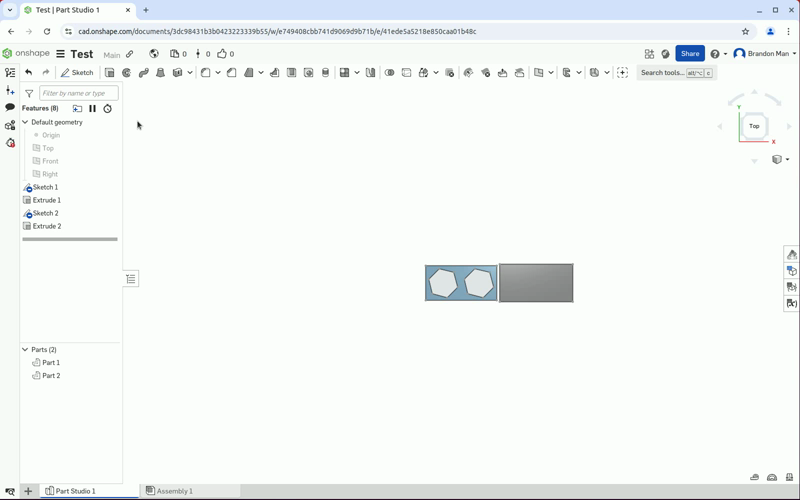
key(shift+7)
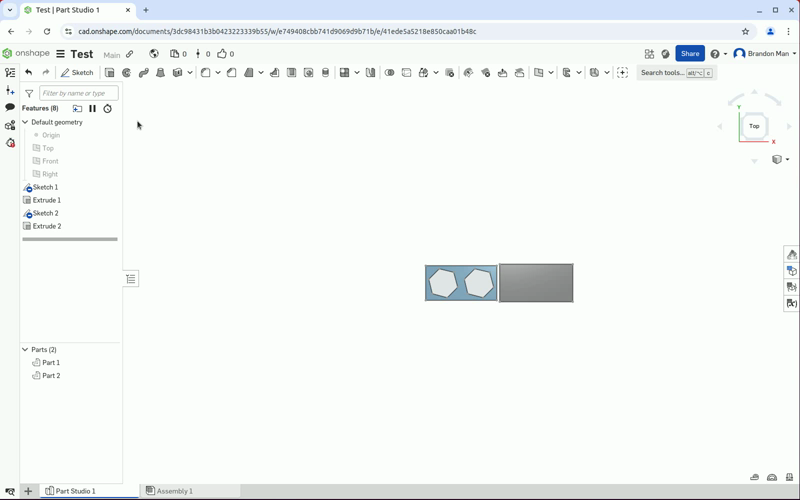
key(up, 3)
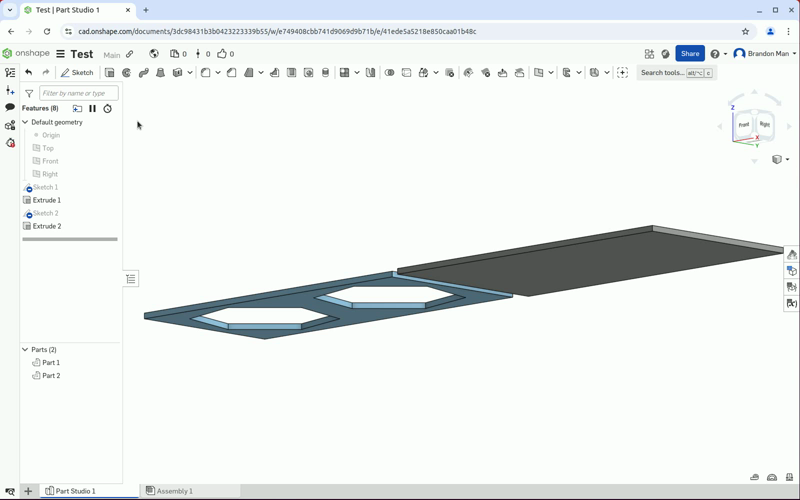
key(left, 3)
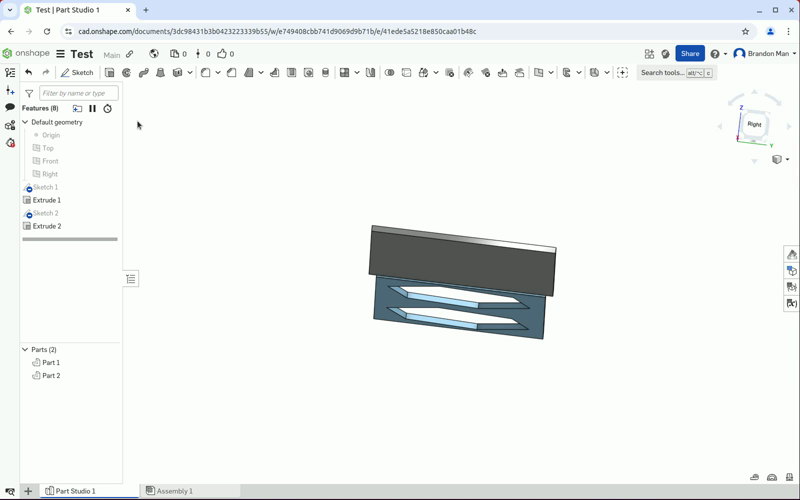
key(right, 3)
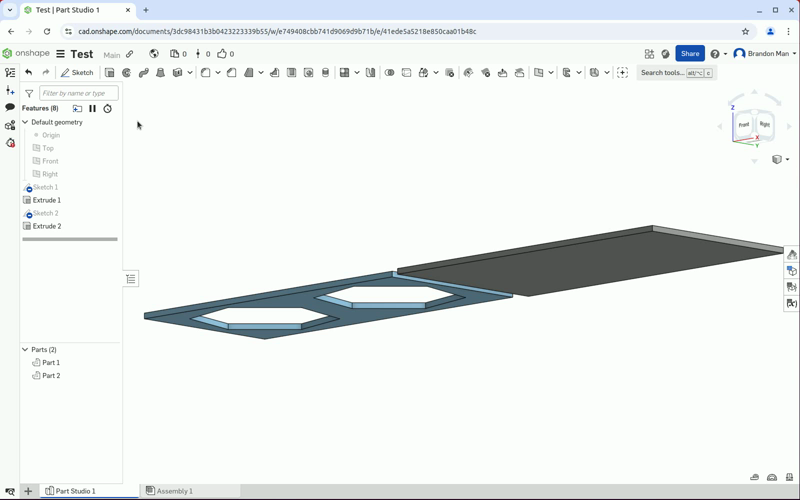
key(down, 3)
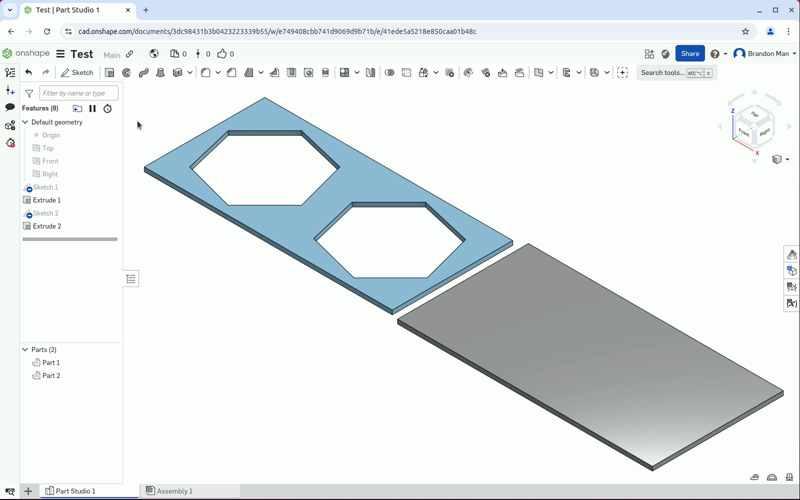
mouse_move(73, 189)
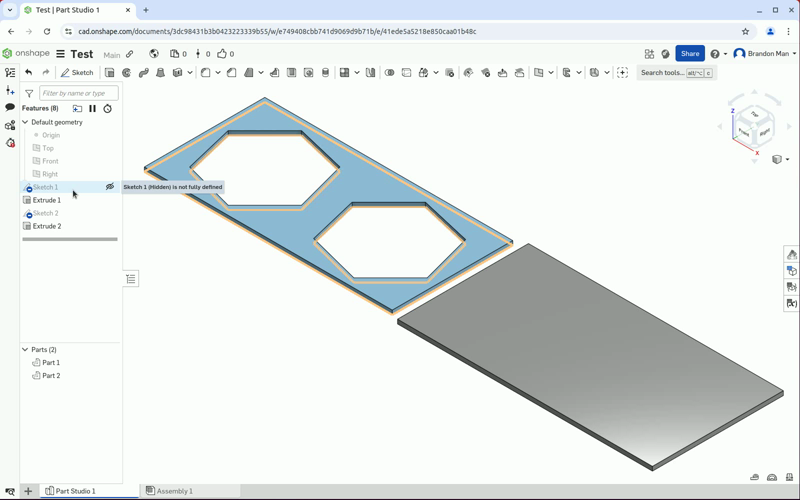
click(73, 189)